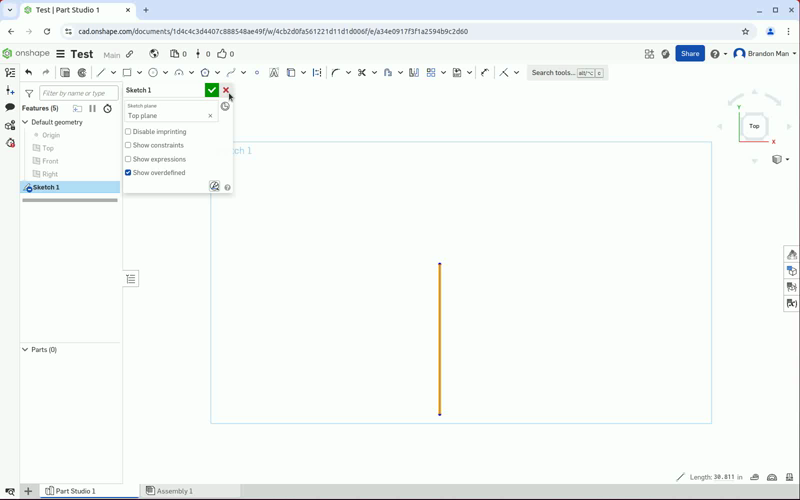
key(shift+h)
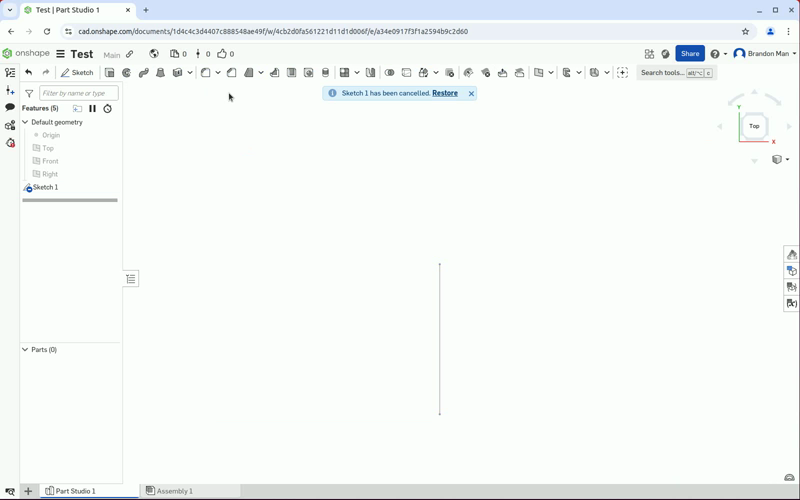
key(shift+s)
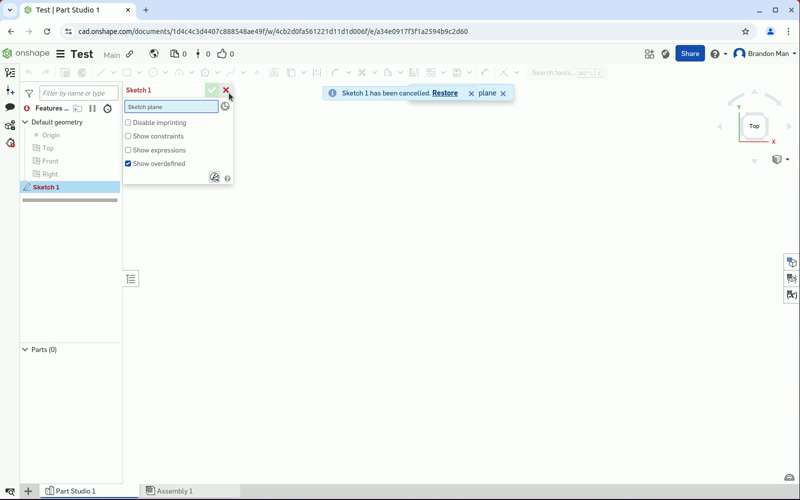
mouse_move(73, 150)
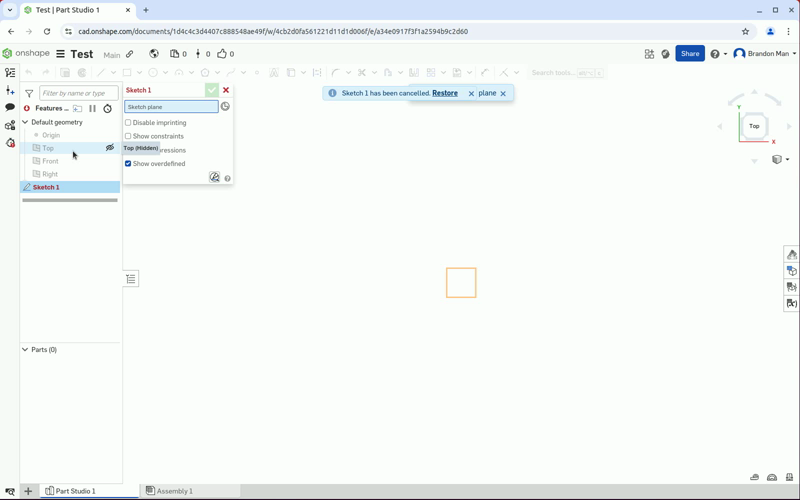
click(73, 150)
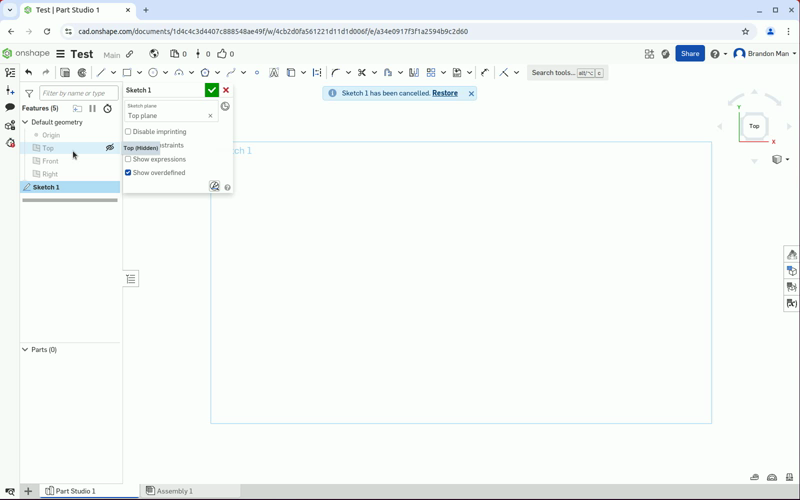
mouse_move(73, 352)
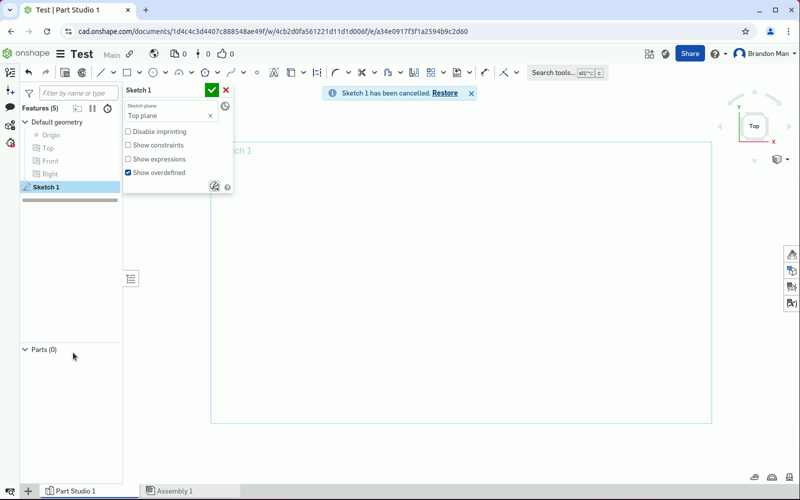
key(y)
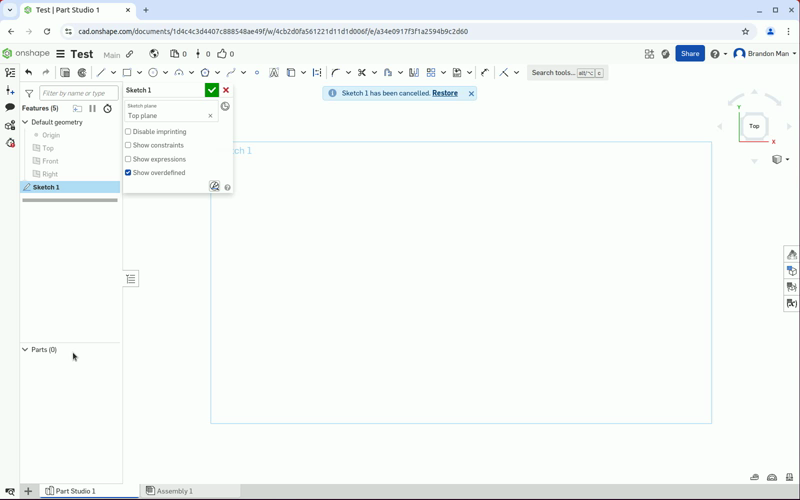
key(c)
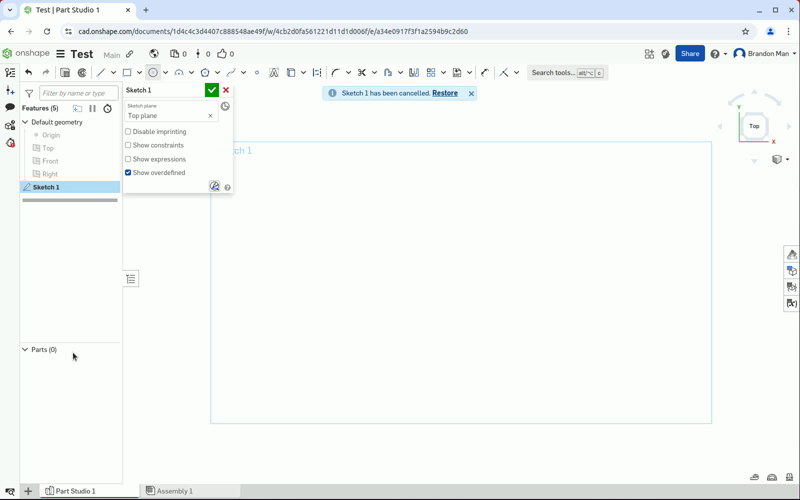
key_down(shift)
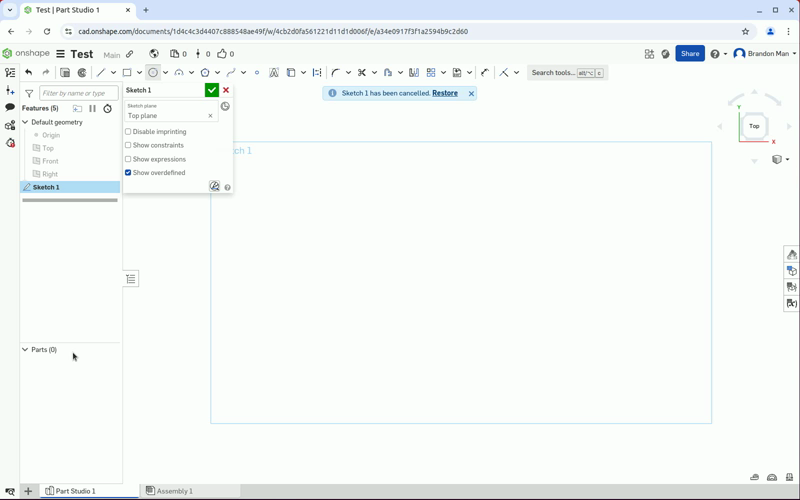
mouse_move(458, 281)
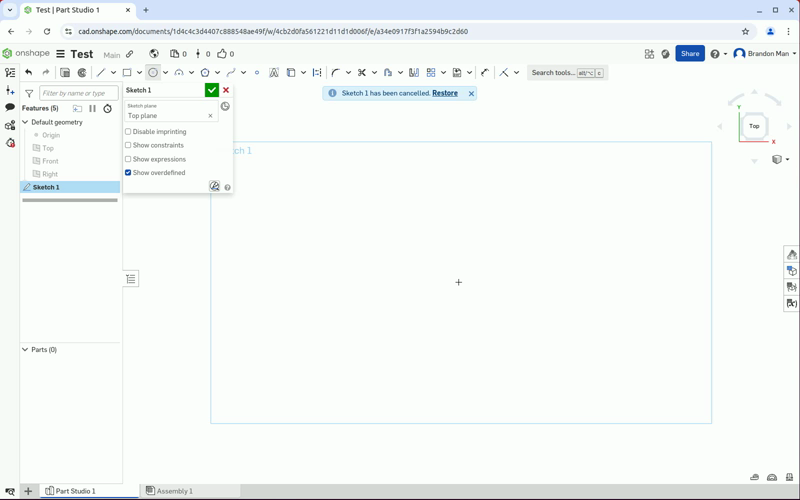
click(458, 281)
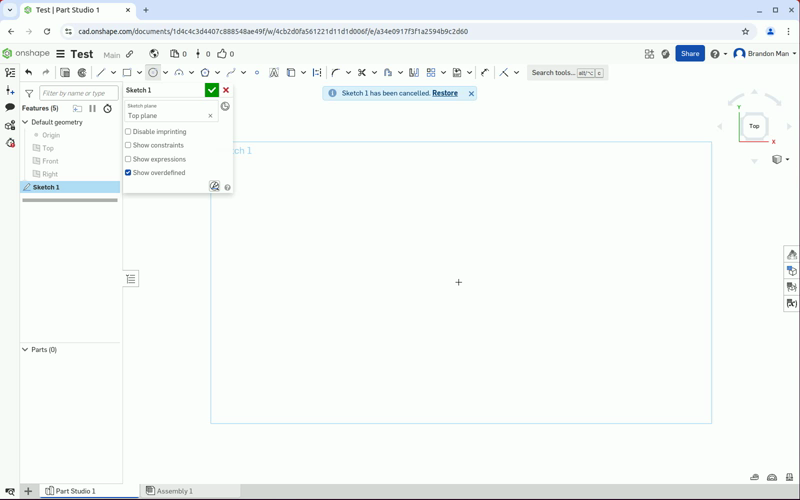
key_up(shift)
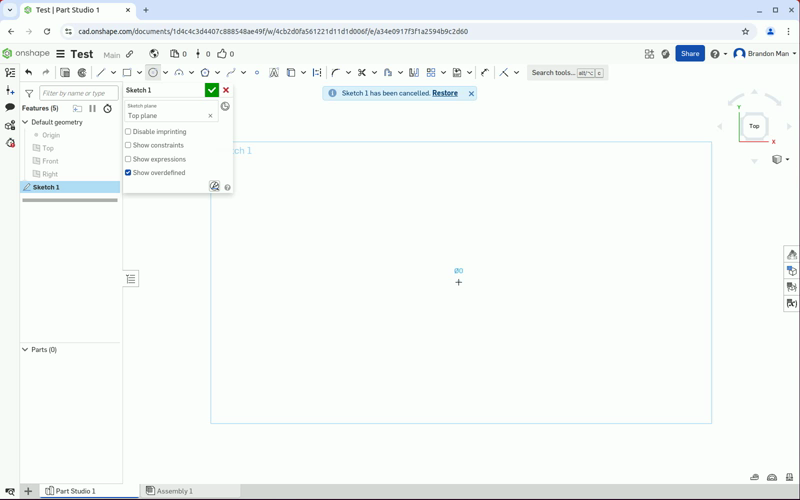
mouse_move(569, 281)
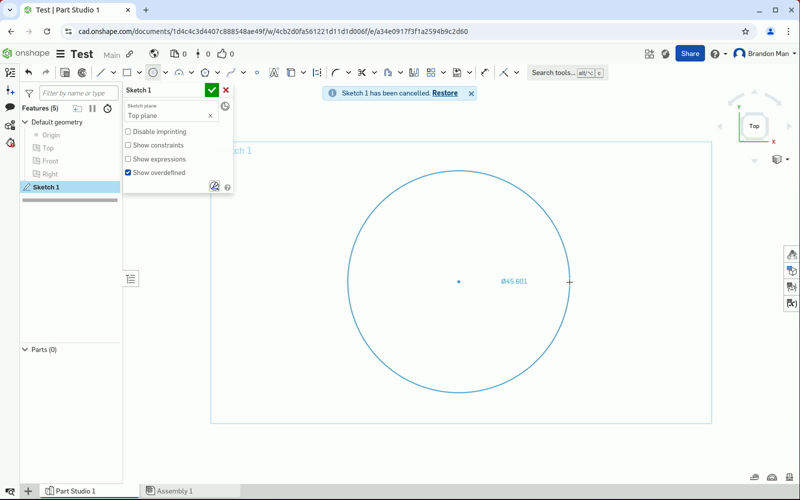
click(569, 281)
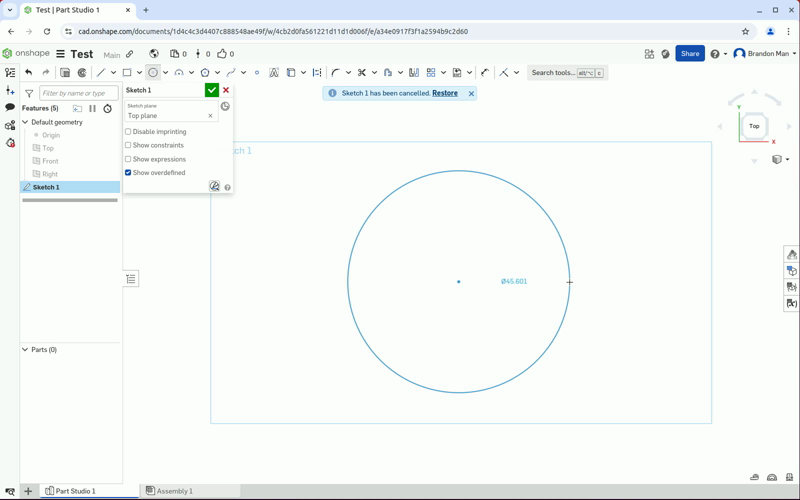
key(esc)
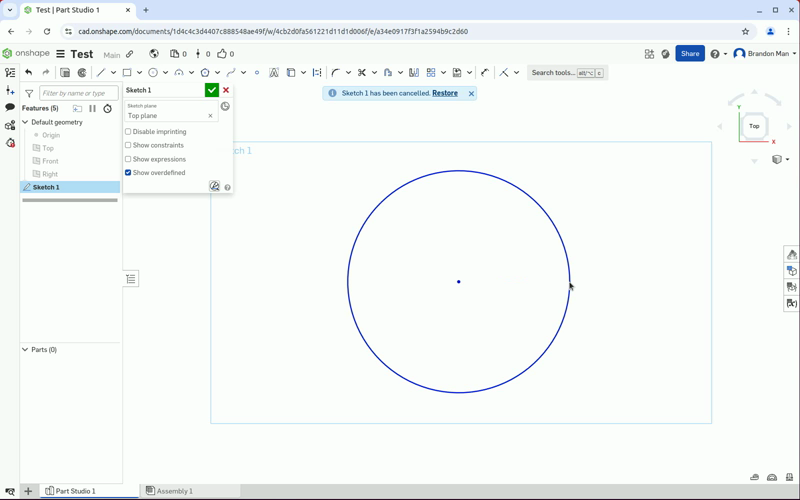
mouse_move(525, 296)
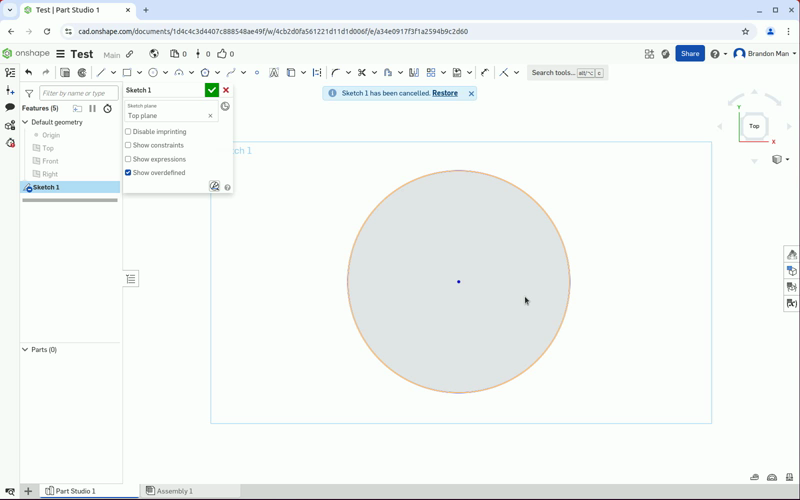
click(525, 296)
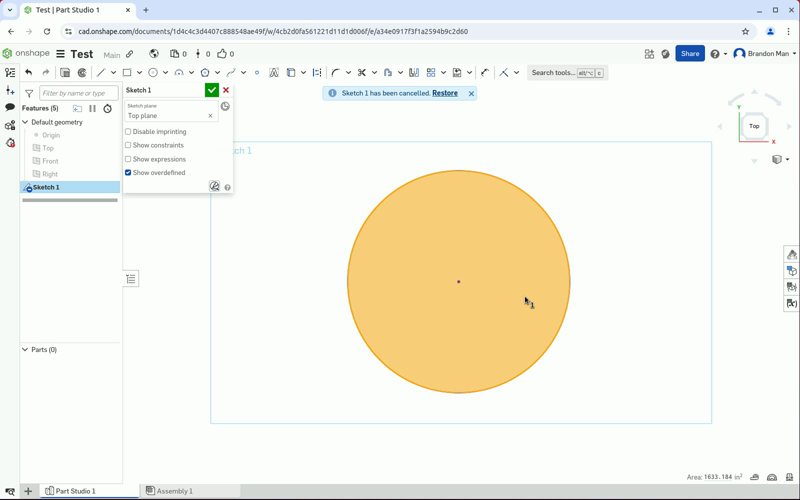
mouse_move(73, 352)
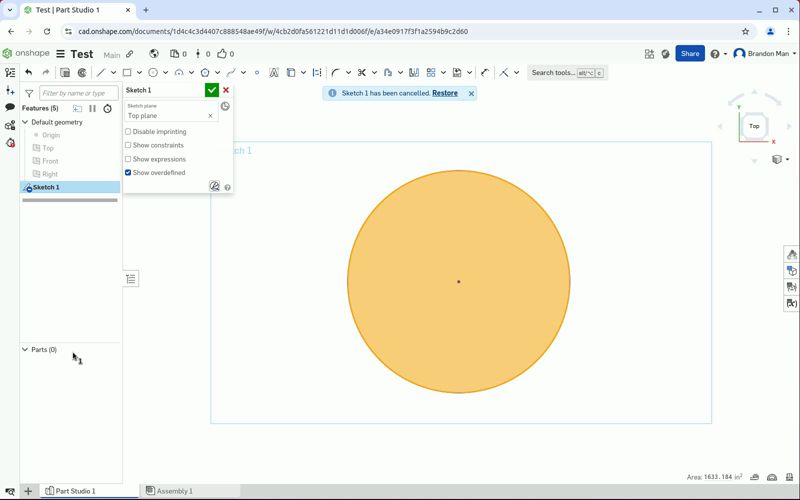
key(shift+y)
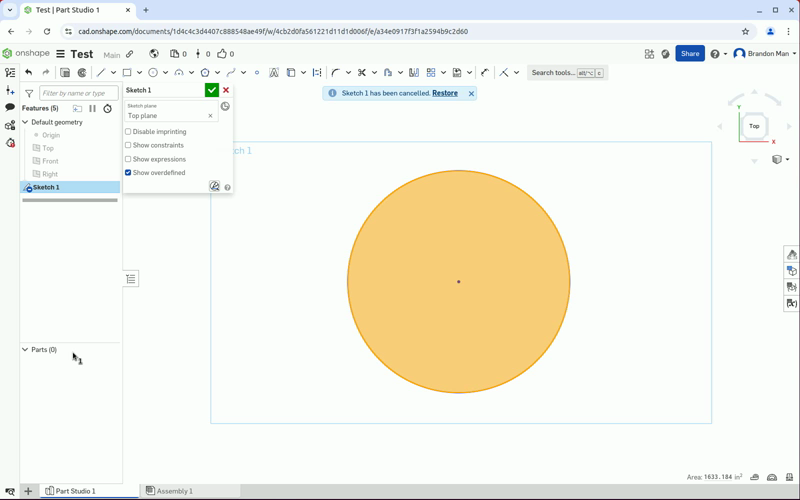
key(shift+e)
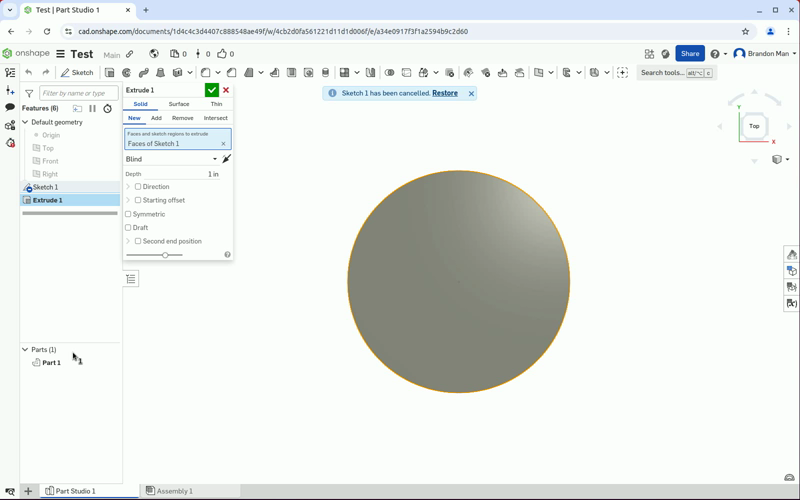
mouse_move(143, 106)
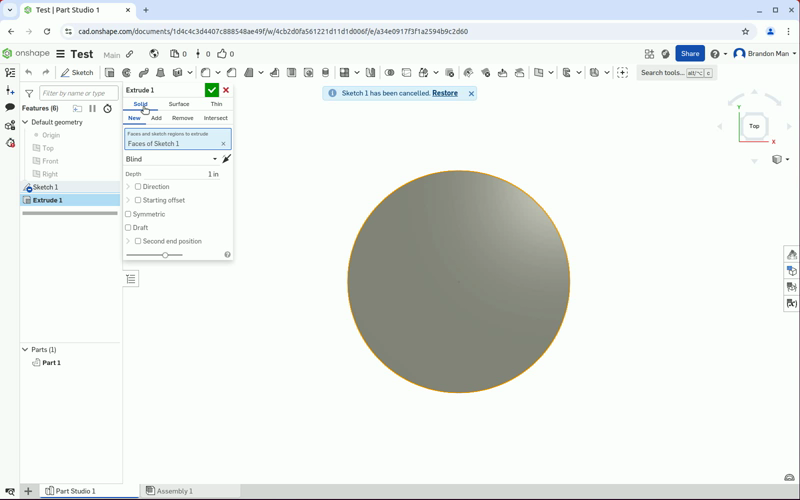
click(143, 106)
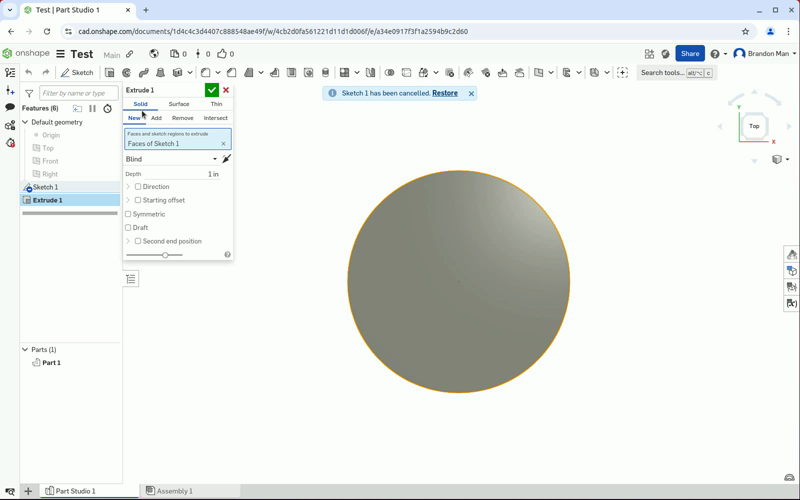
mouse_move(137, 120)
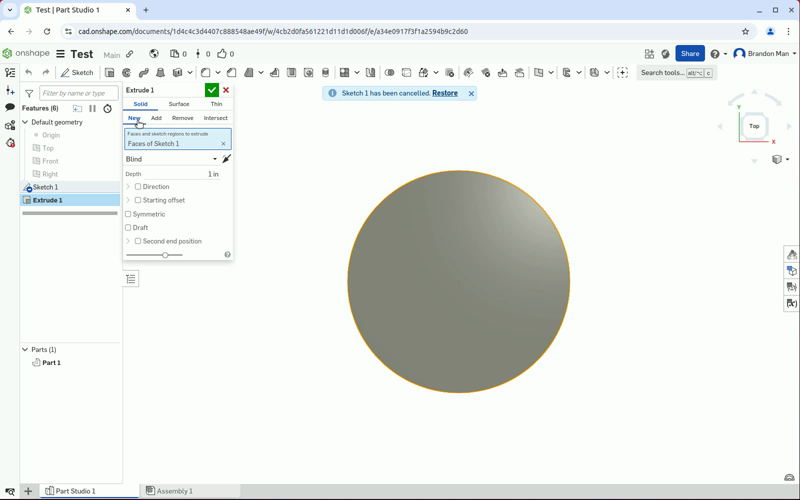
click(137, 120)
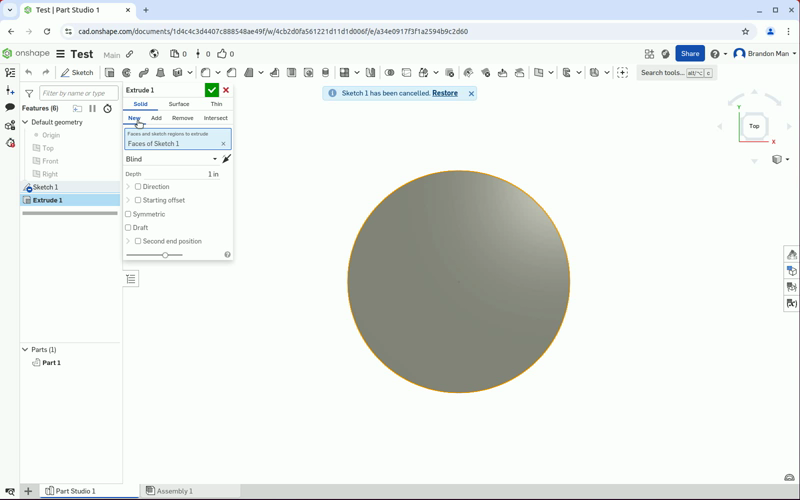
key(tab, 4)
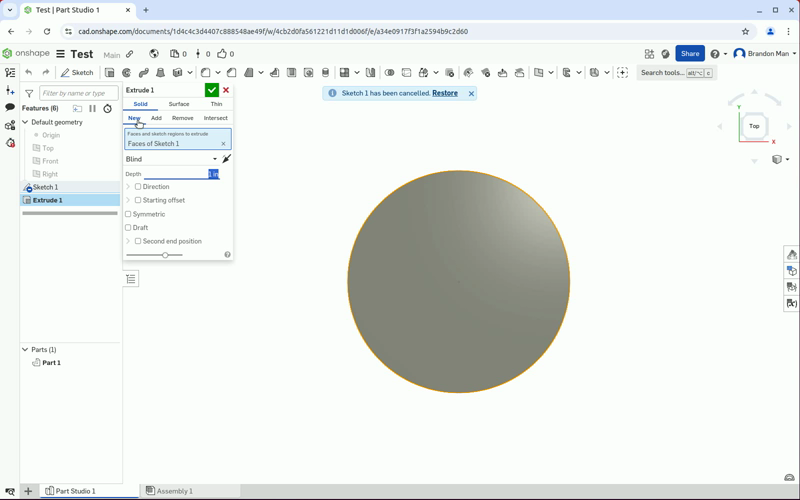
text(17.331)
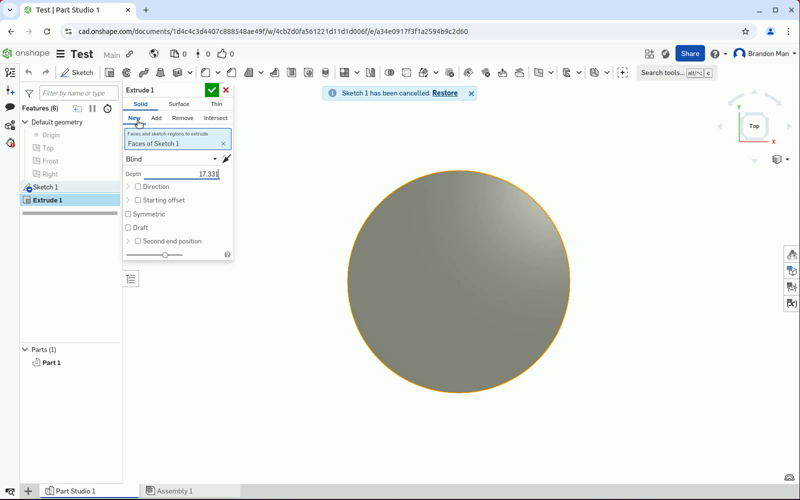
key(enter)
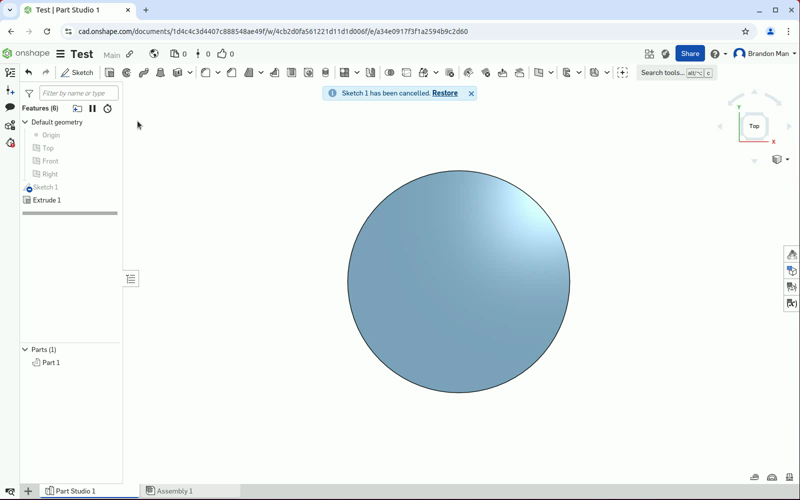
key(shift+h)
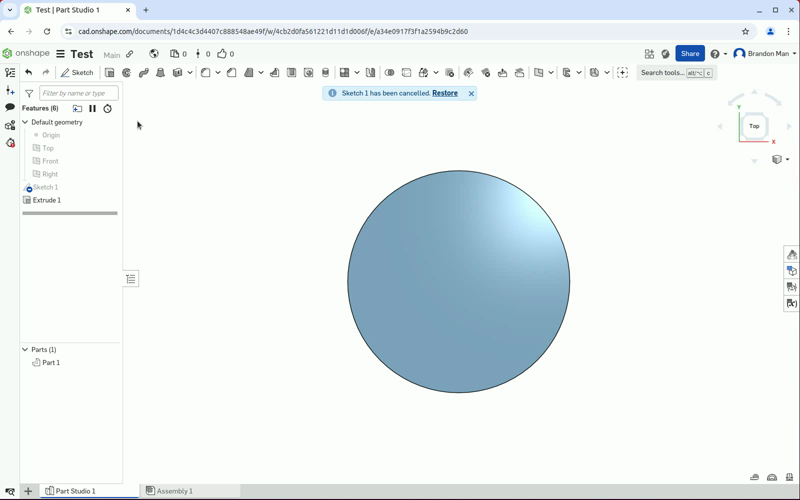
key(shift+h)
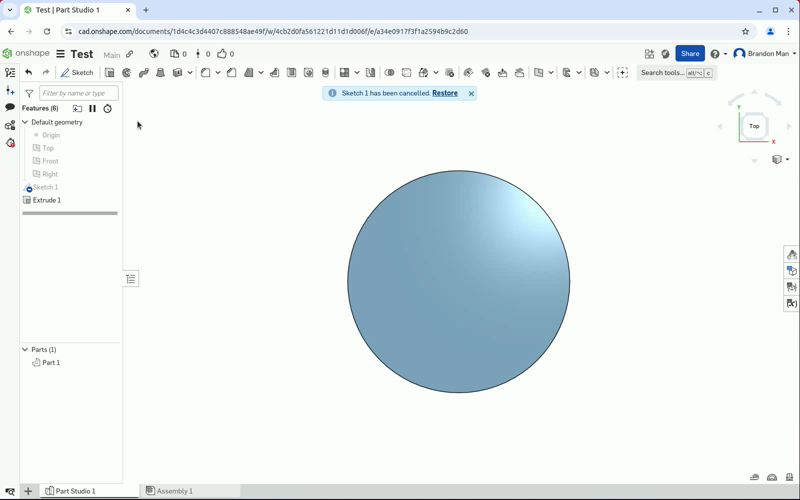
mouse_move(73, 189)
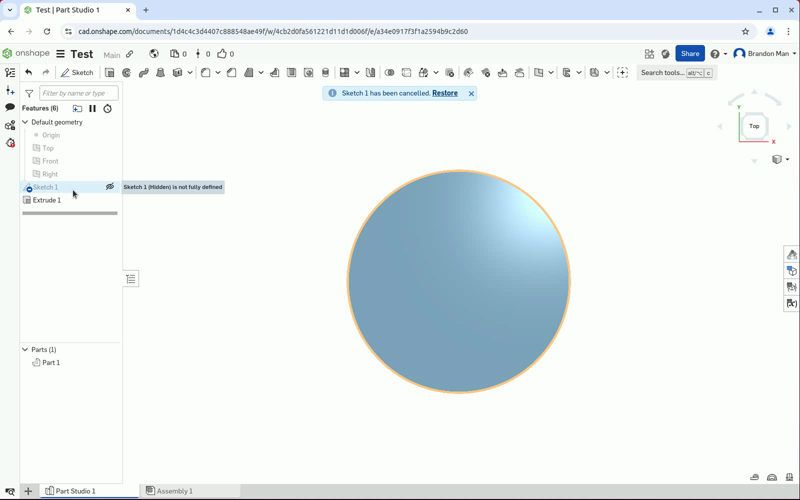
click(73, 189)
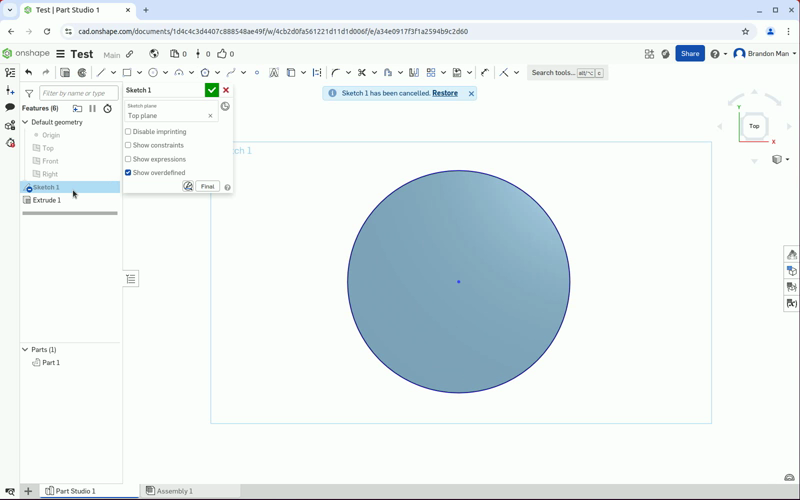
mouse_move(229, 92)
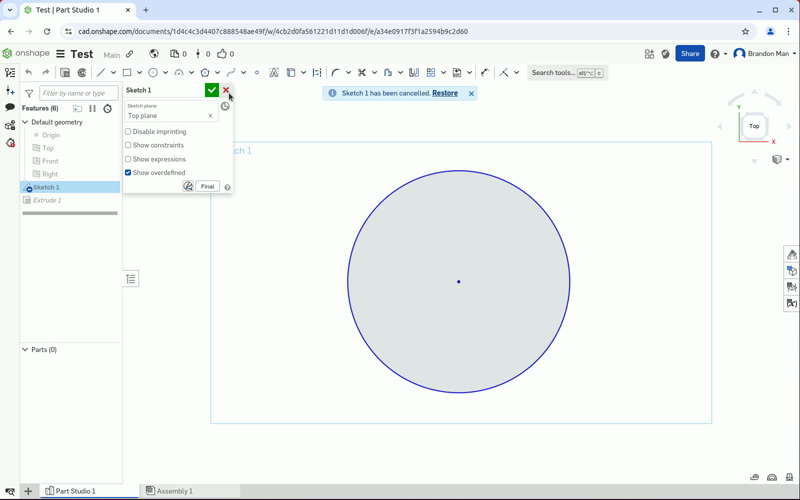
click(229, 92)
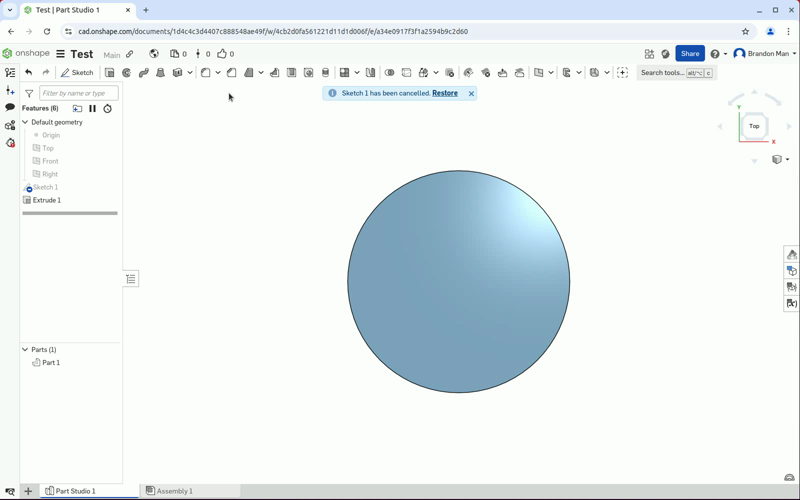
mouse_move(73, 352)
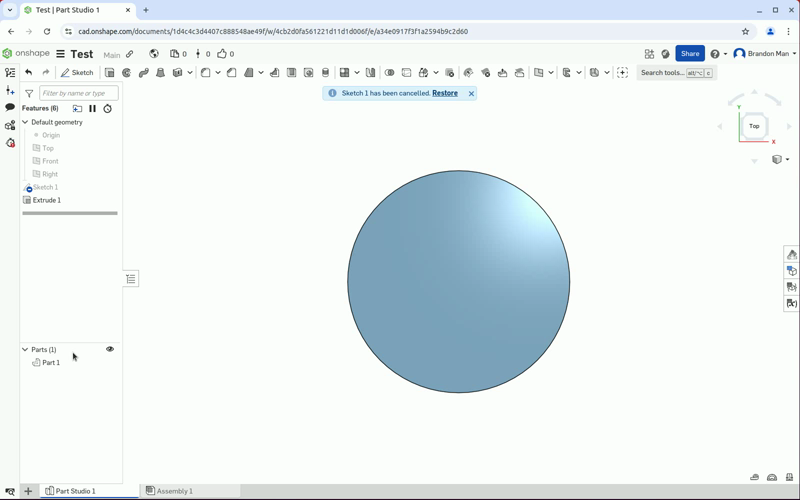
key(y)
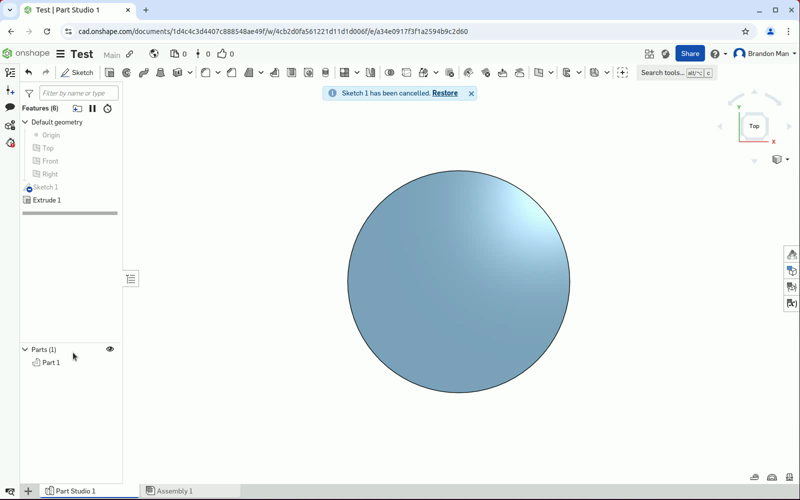
key(shift+p)
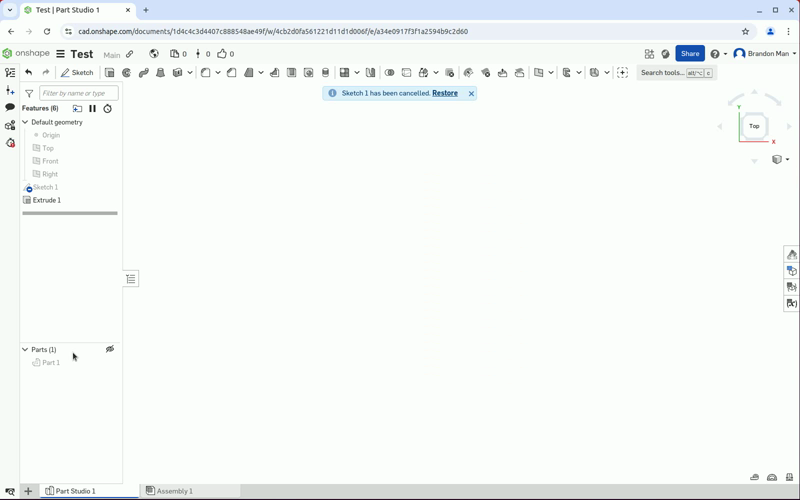
key(space)
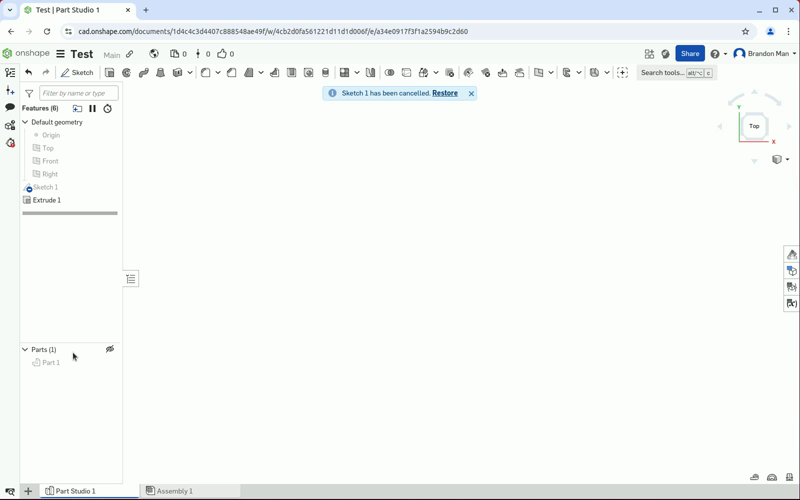
key_down(shift)
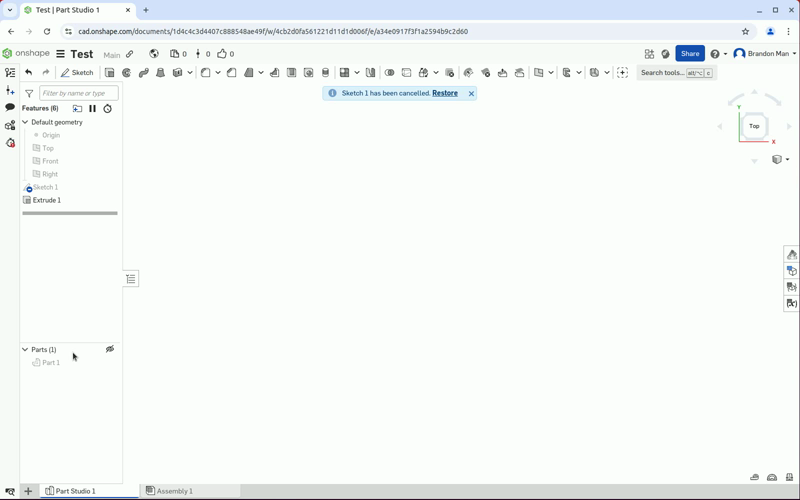
key(up)
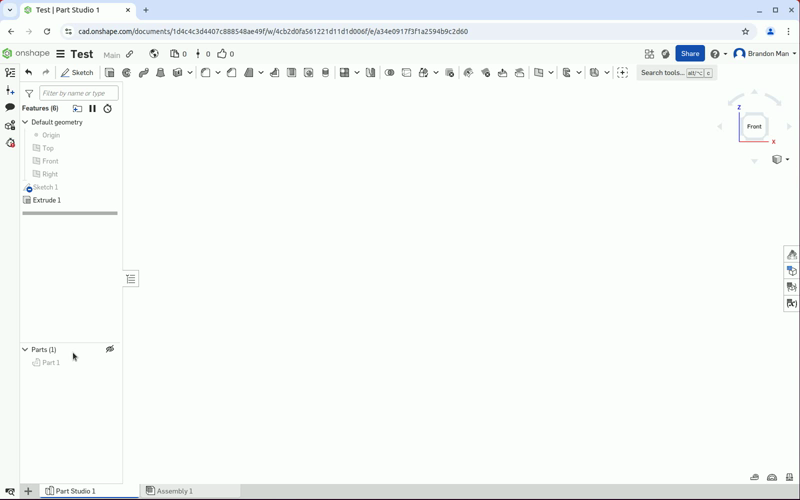
key_up(shift)
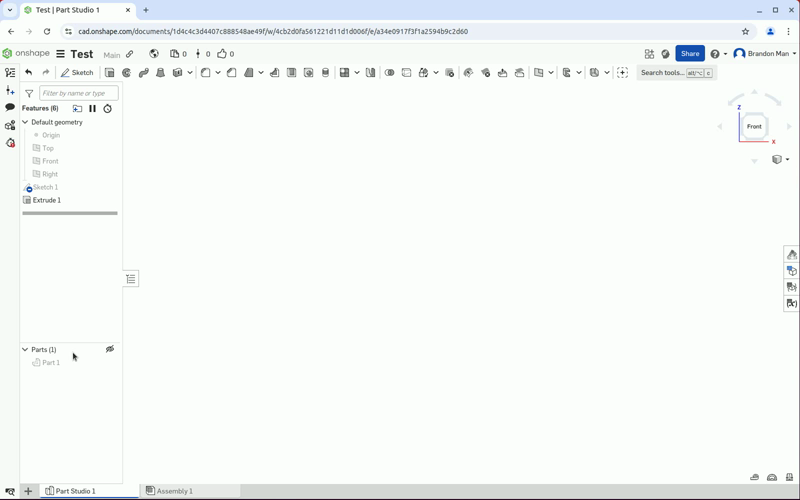
mouse_move(73, 352)
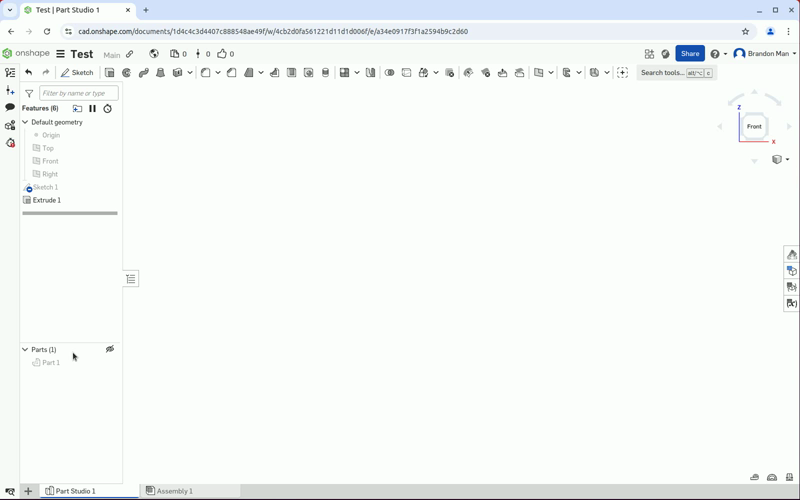
key(shift+y)
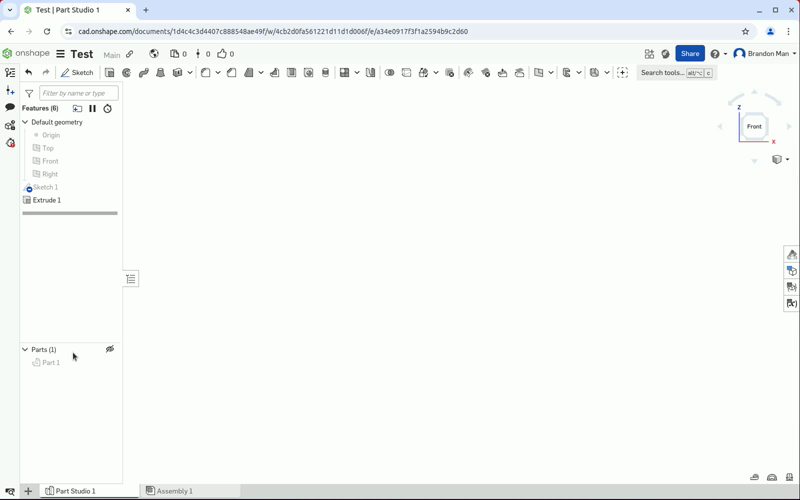
key(shift+s)
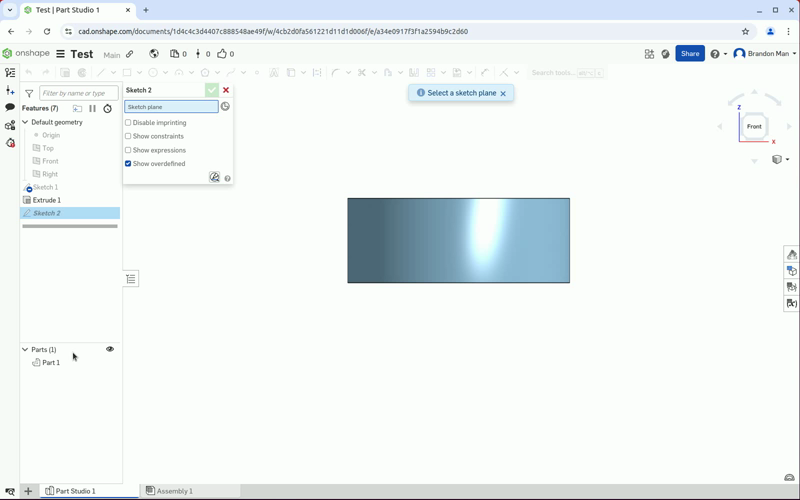
mouse_move(73, 163)
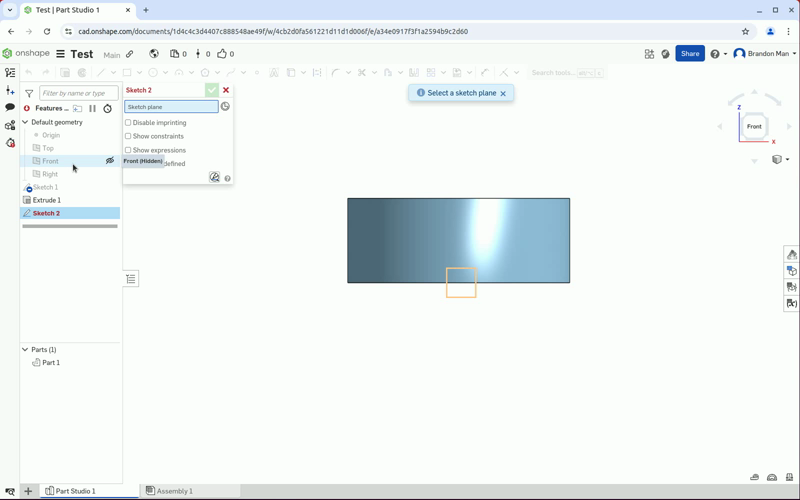
click(73, 163)
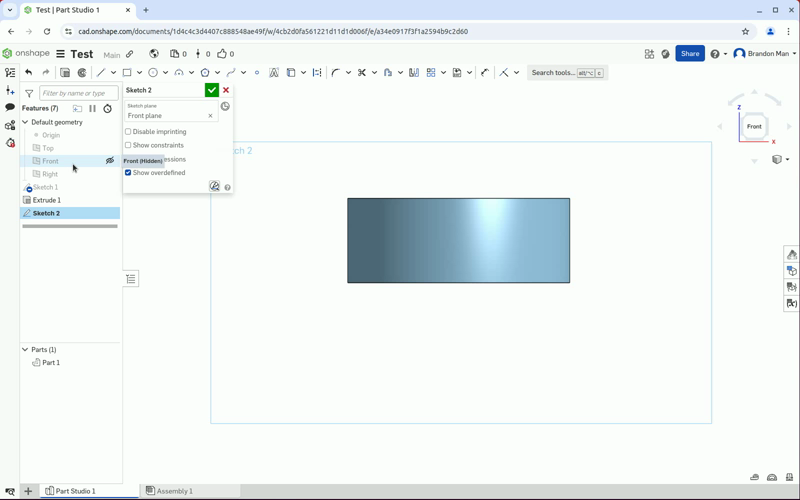
mouse_move(73, 352)
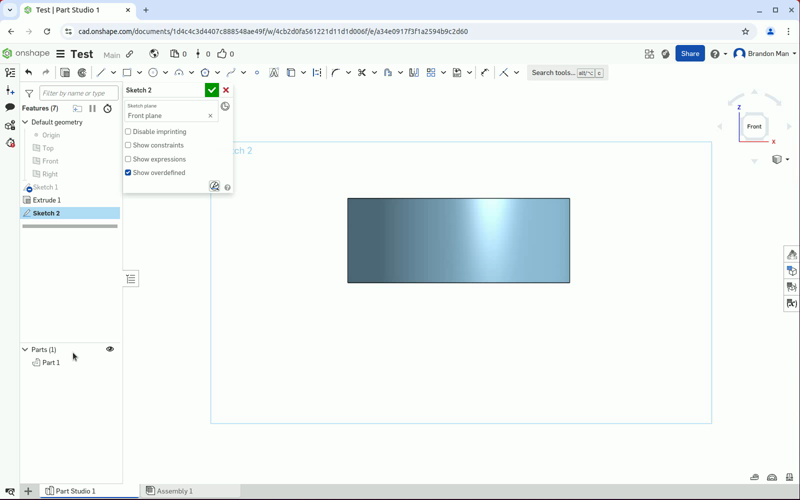
key(y)
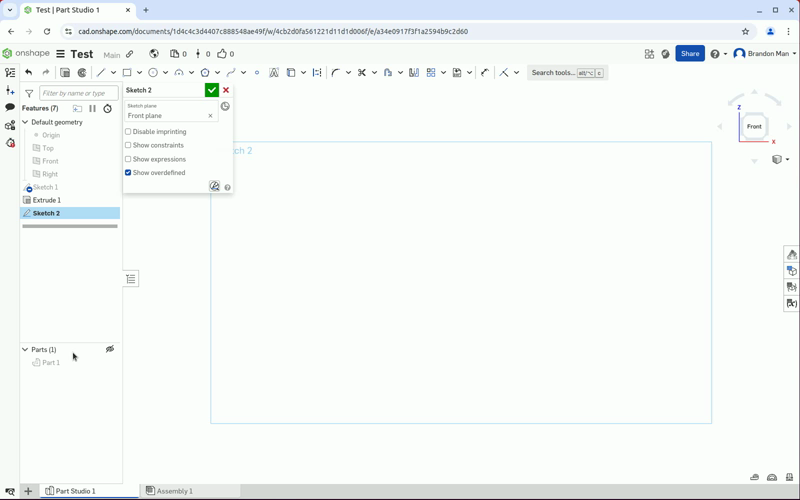
key(l)
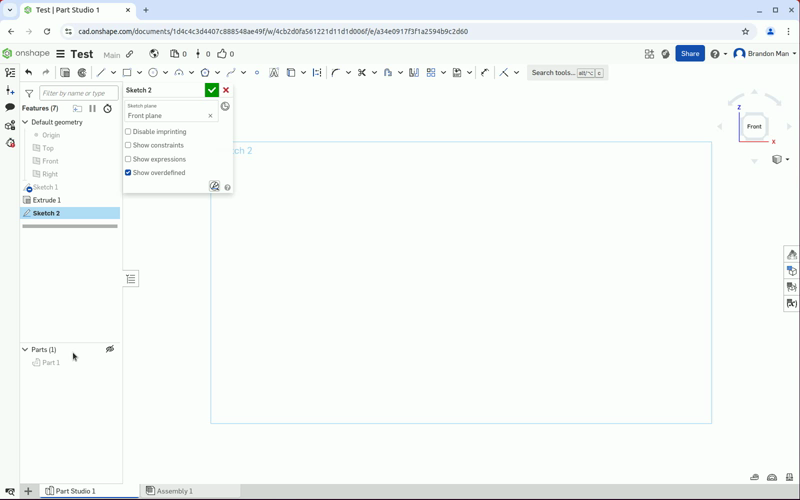
key_down(shift)
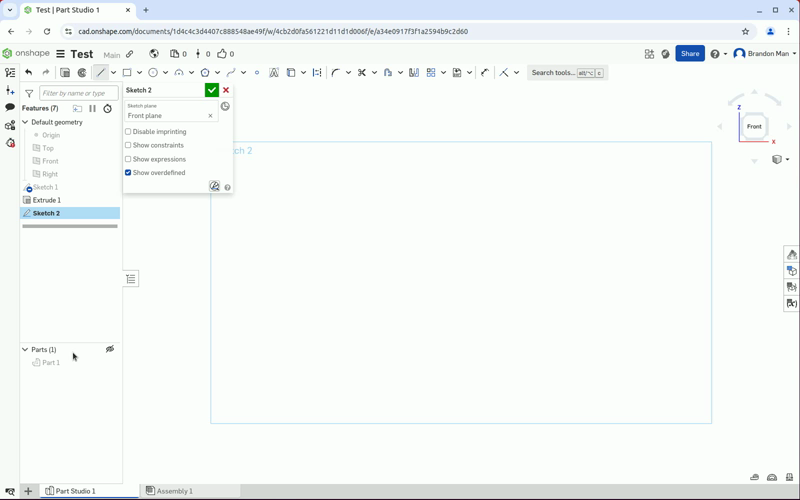
mouse_move(460, 373)
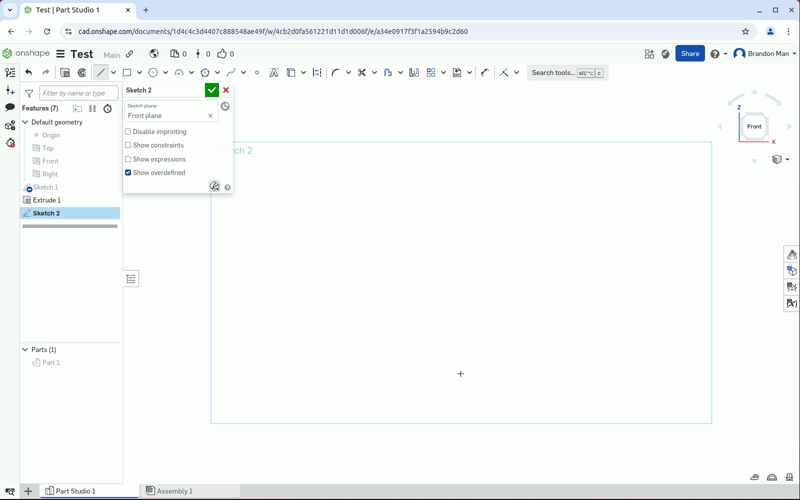
click(460, 373)
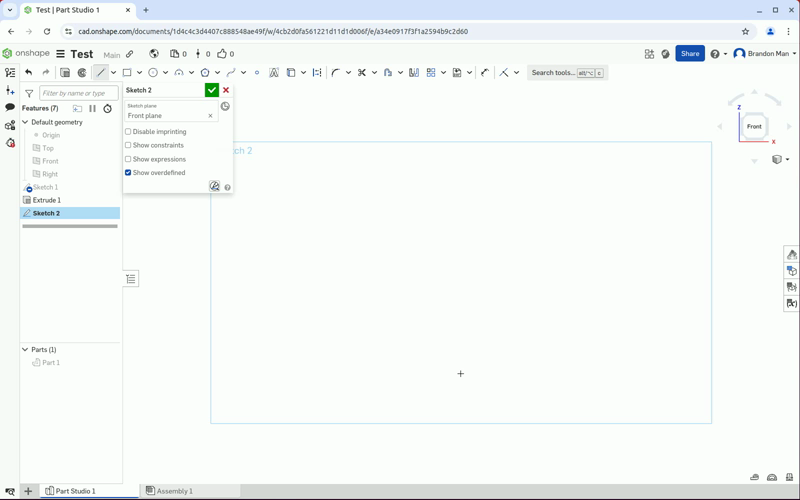
key_up(shift)
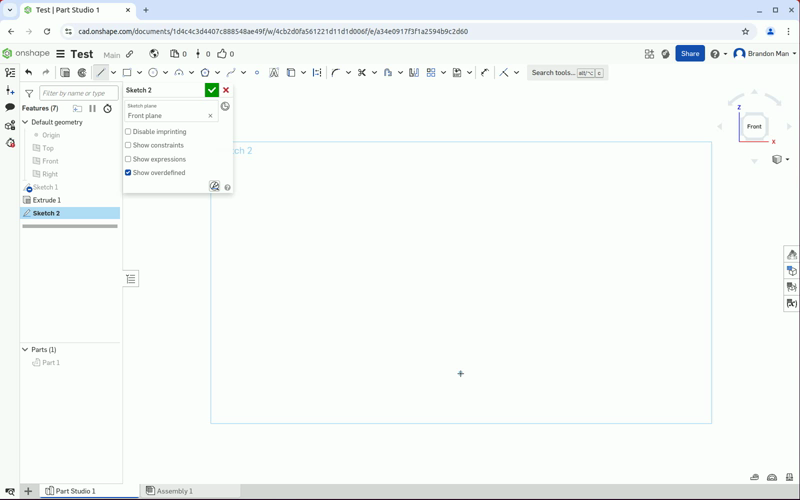
key_down(shift)
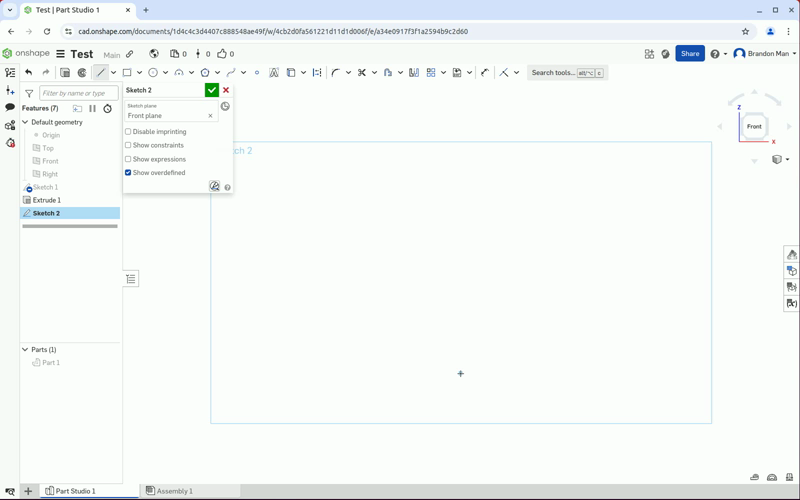
mouse_move(537, 373)
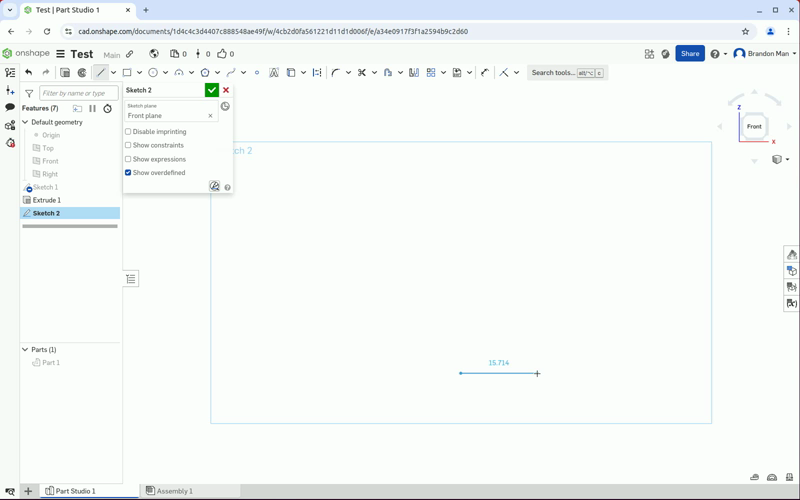
click(537, 373)
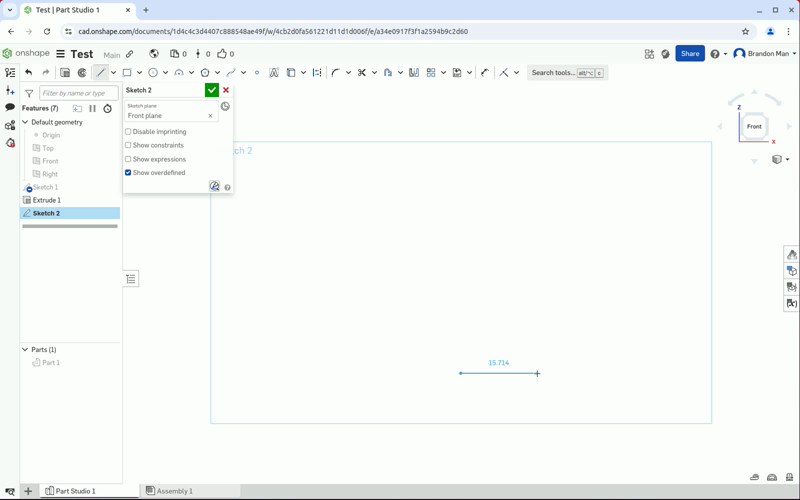
key_up(shift)
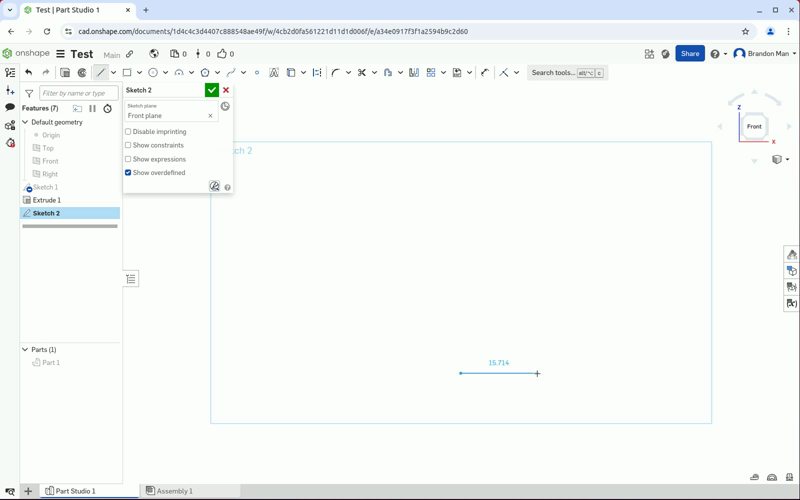
key_down(shift)
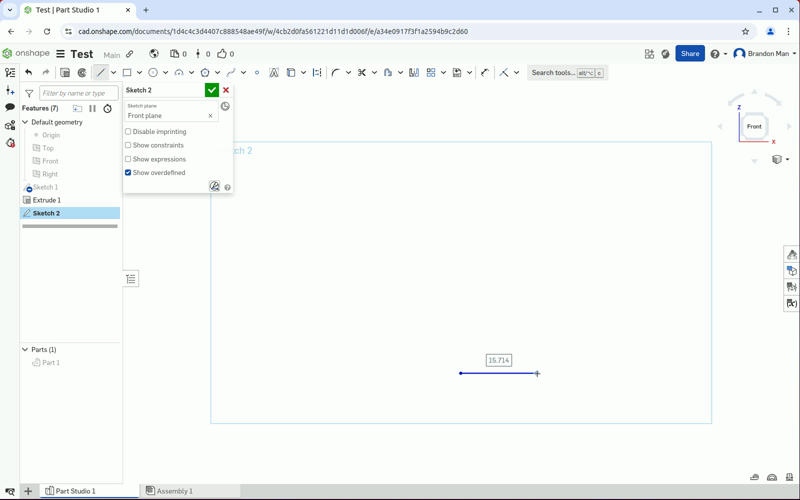
mouse_move(537, 282)
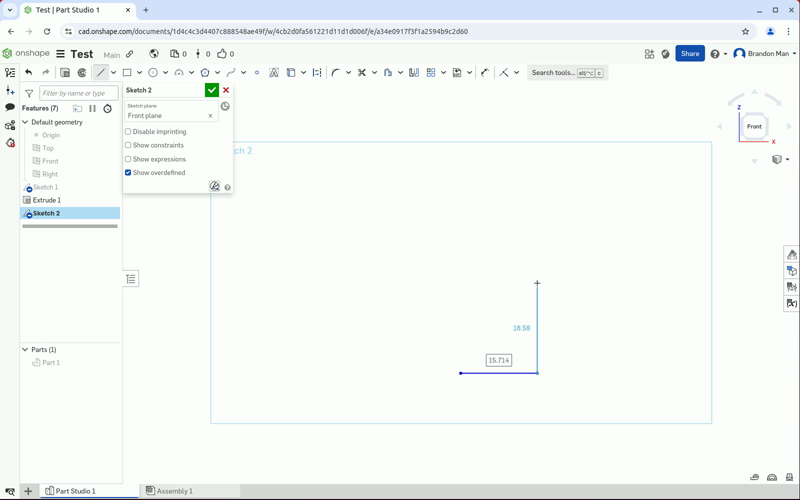
click(537, 282)
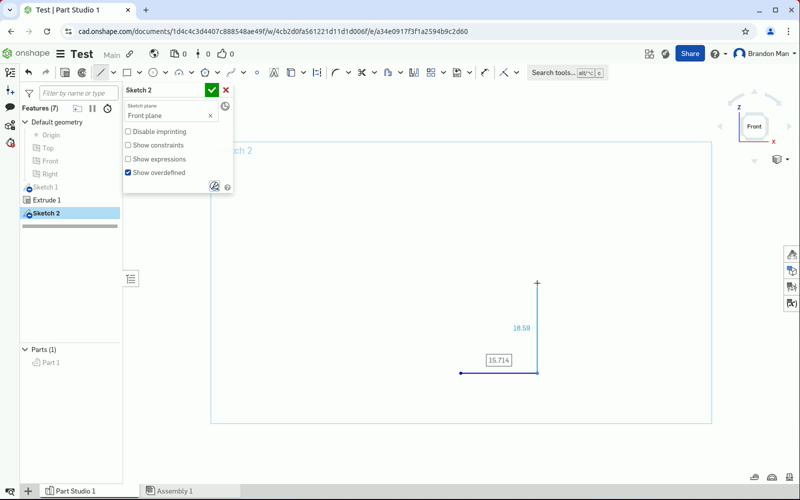
key_up(shift)
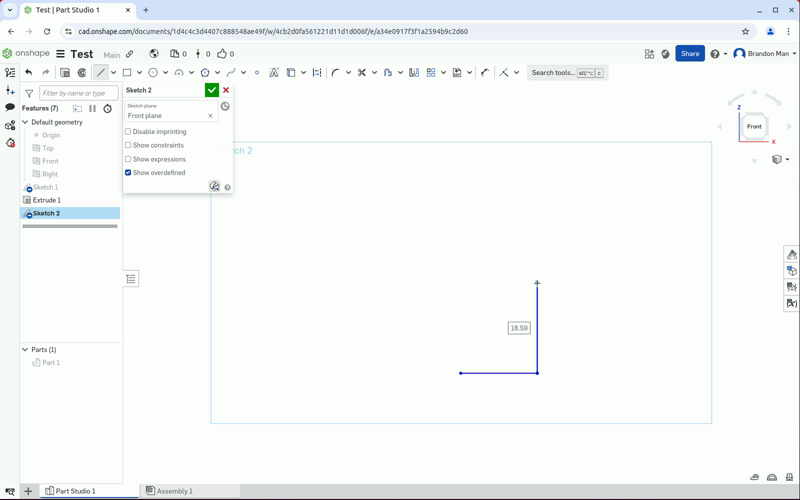
key_down(shift)
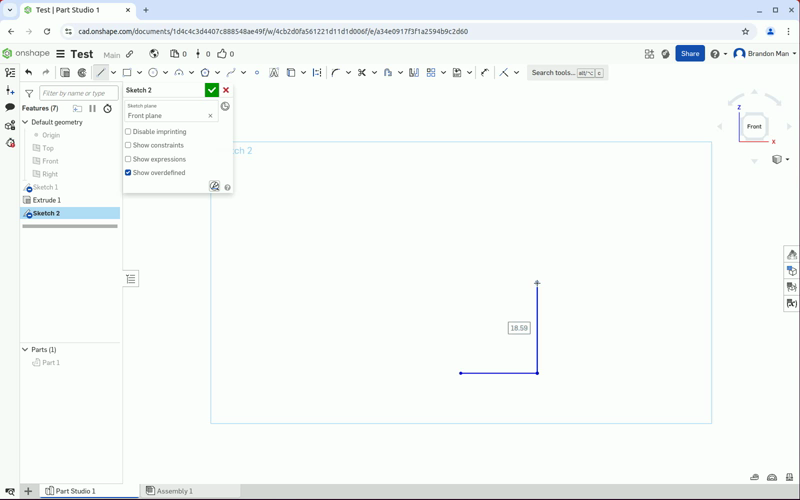
mouse_move(460, 282)
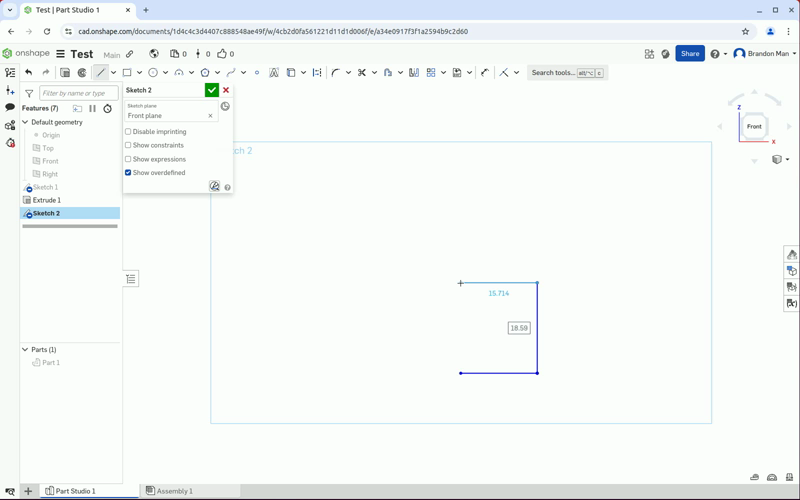
click(460, 282)
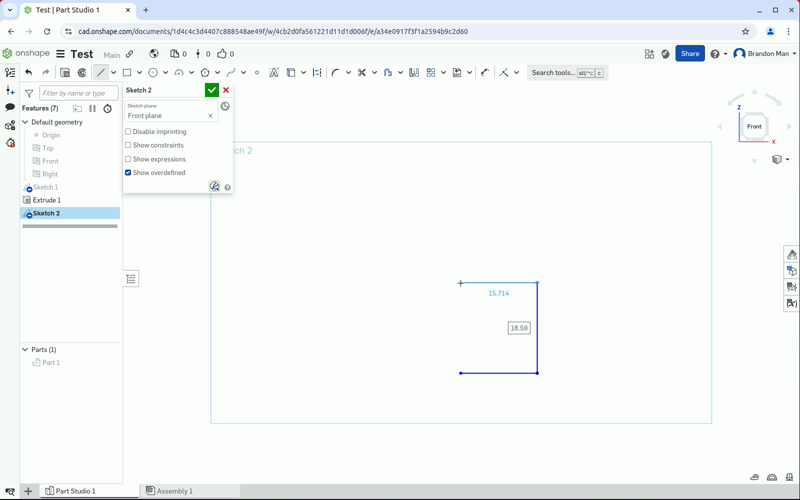
key_up(shift)
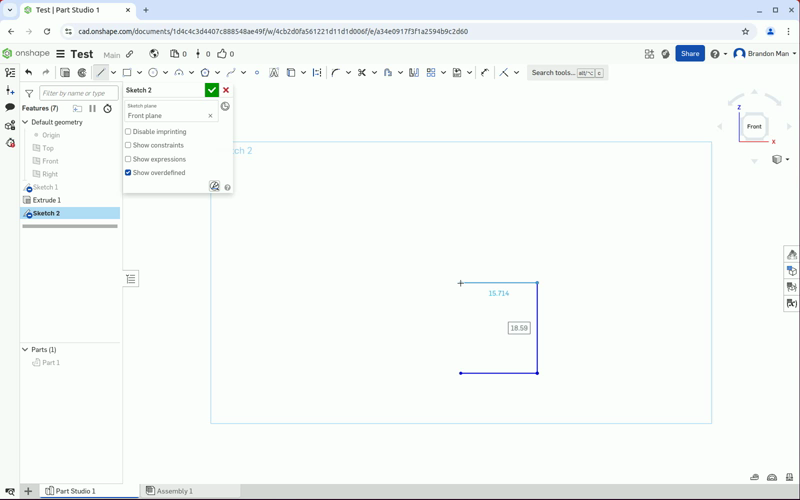
key_down(shift)
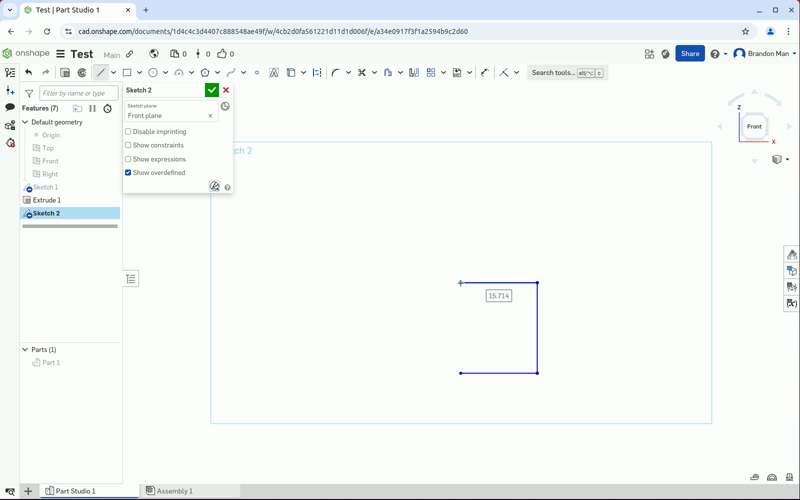
mouse_move(460, 373)
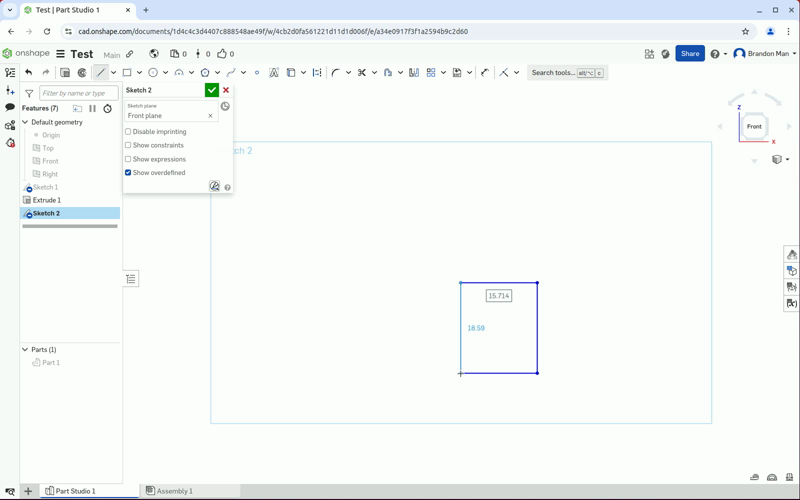
key_up(shift)
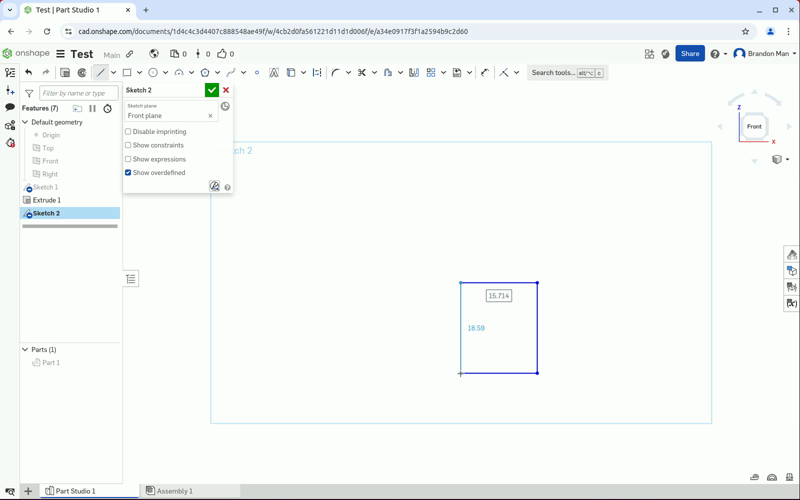
click(460, 373)
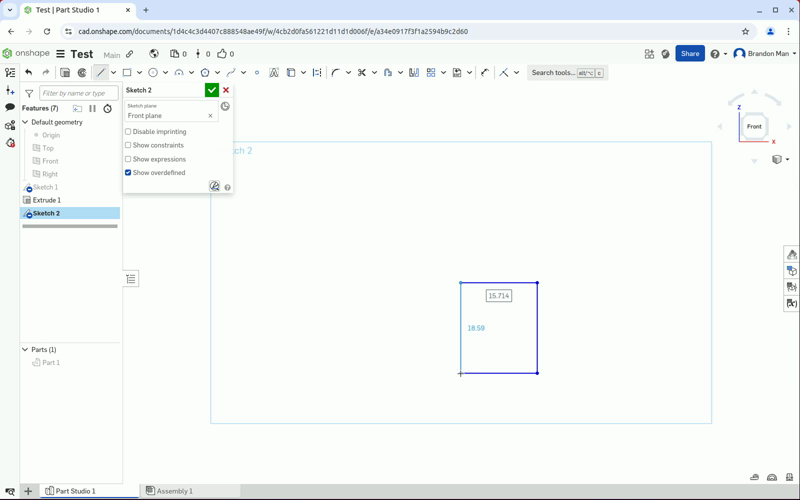
key(esc)
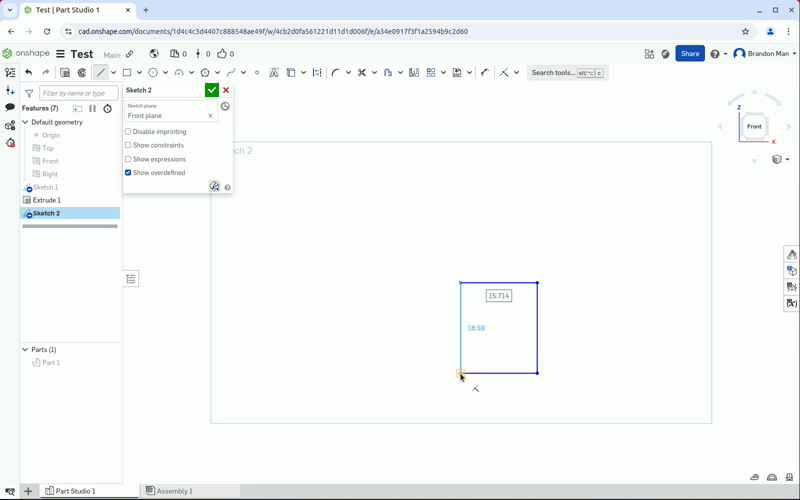
mouse_move(523, 294)
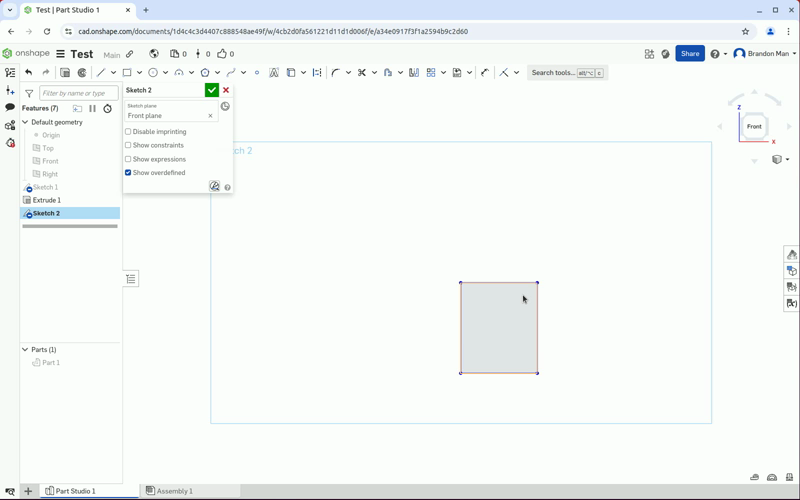
click(523, 294)
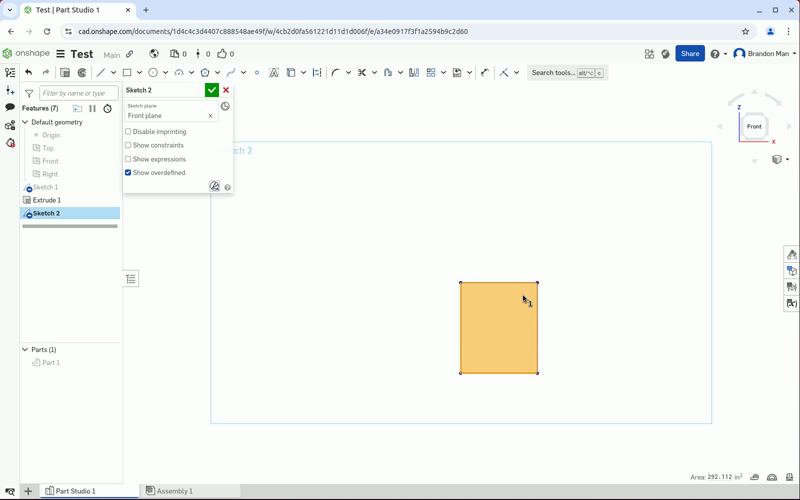
mouse_move(73, 352)
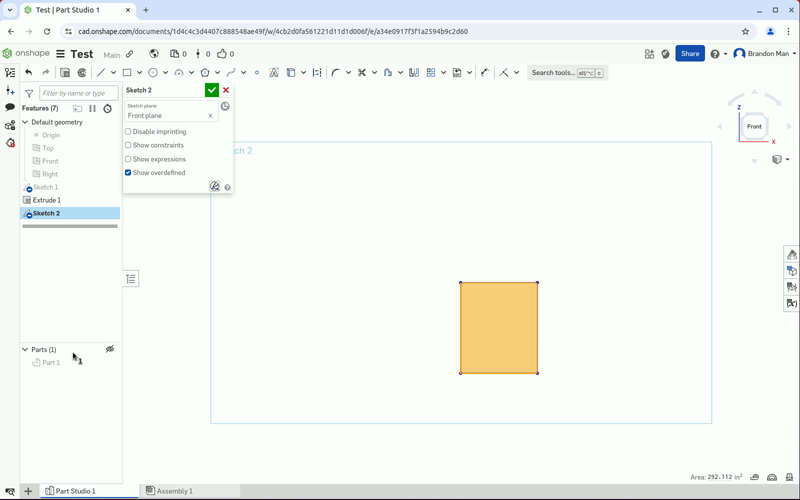
key(shift+y)
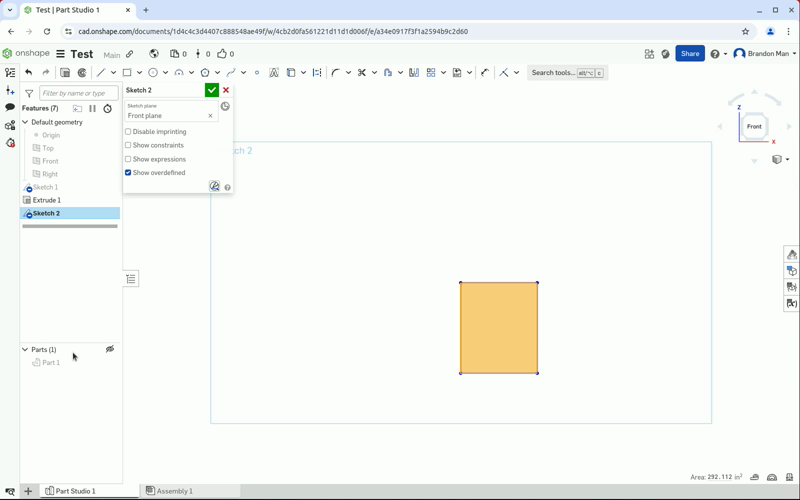
key(shift+e)
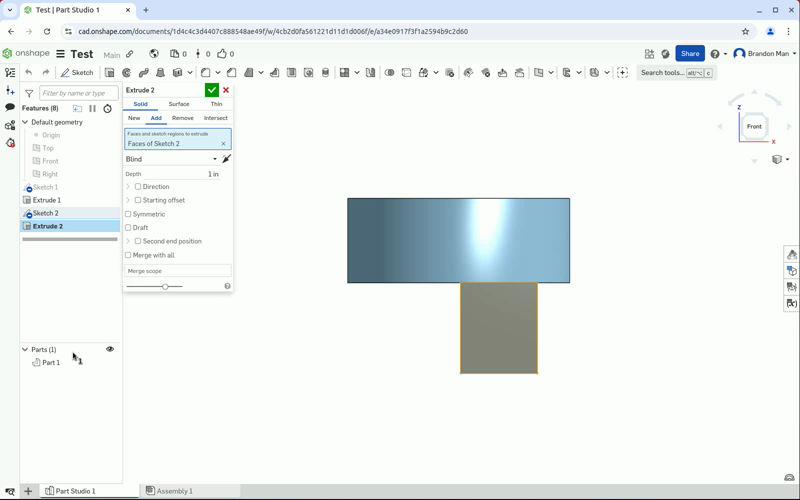
mouse_move(143, 106)
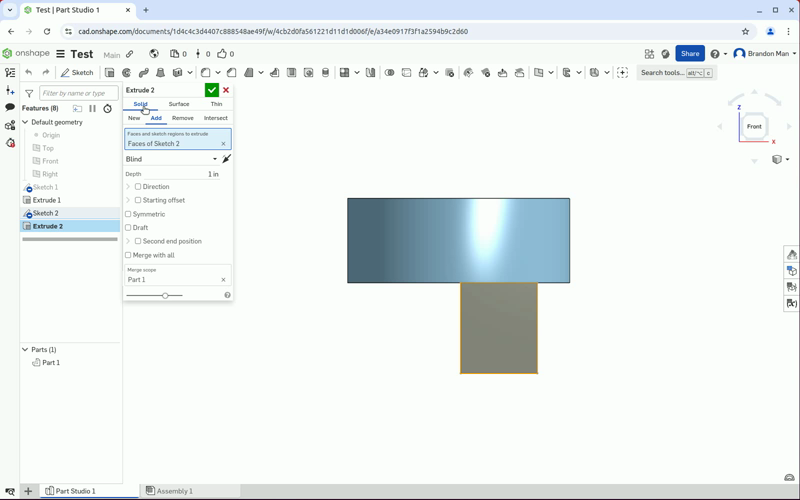
click(143, 106)
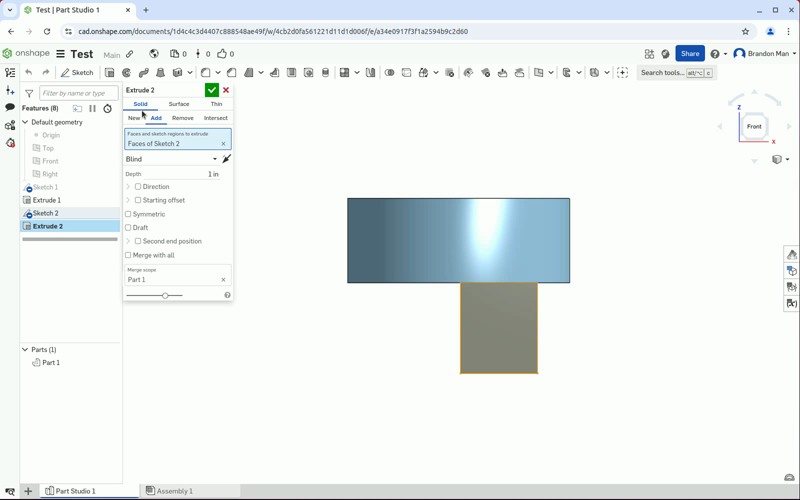
mouse_move(137, 120)
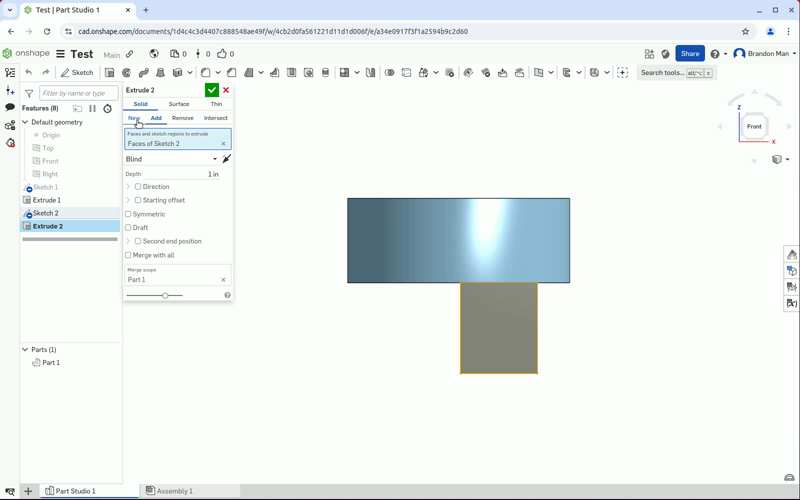
click(137, 120)
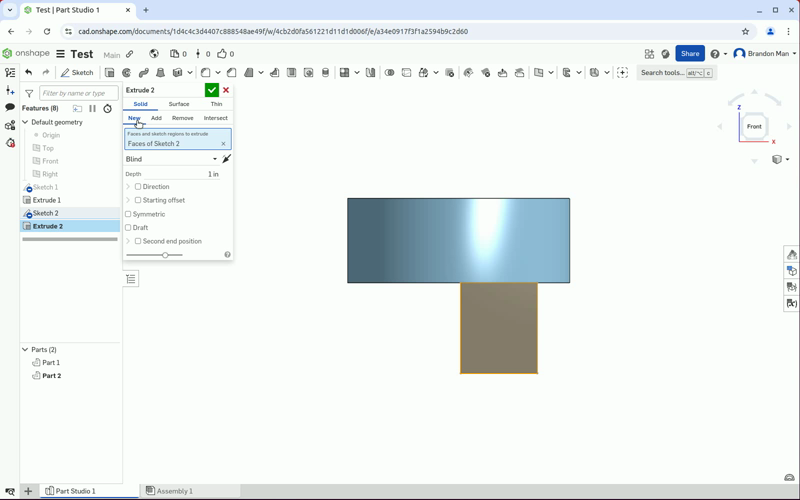
key(tab, 4)
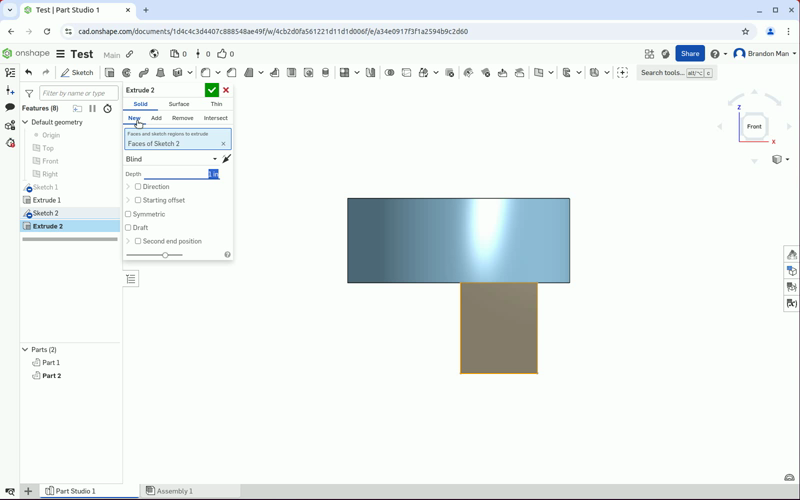
text(7.703)
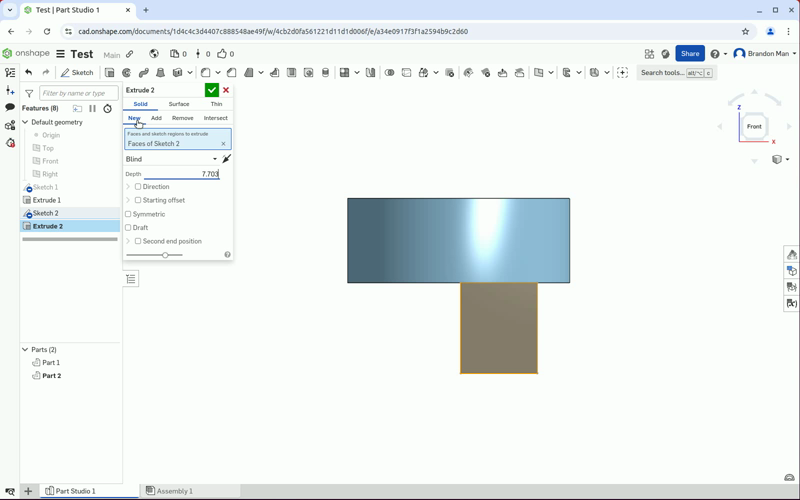
key(enter)
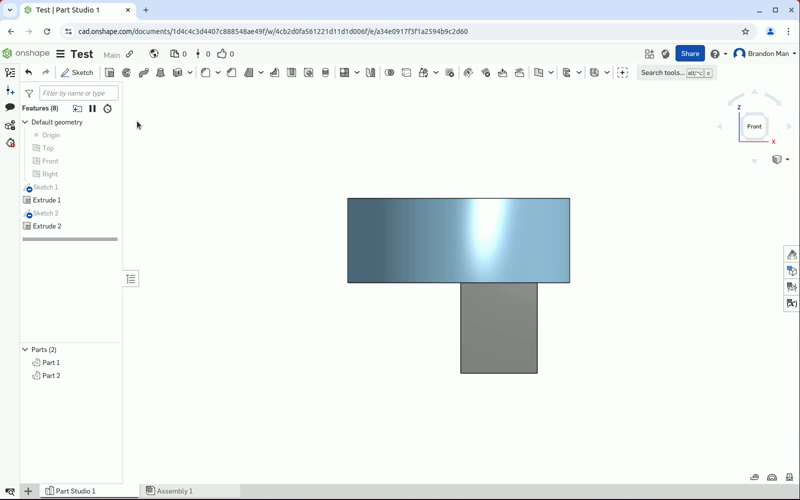
key(shift+h)
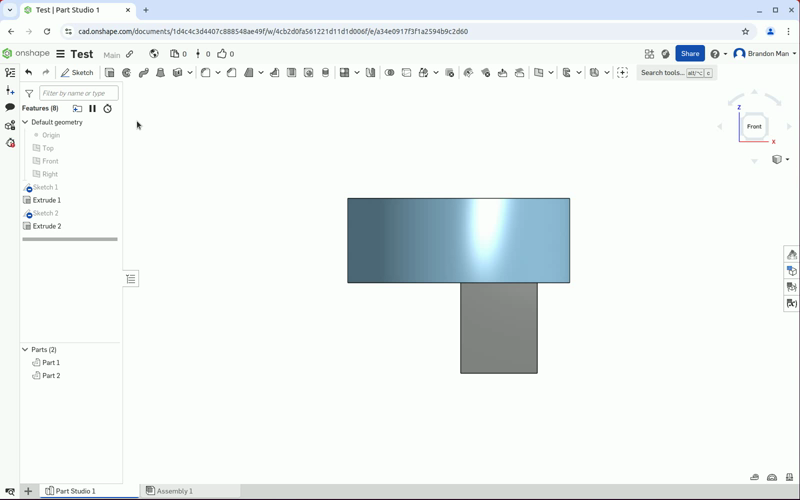
key(shift+h)
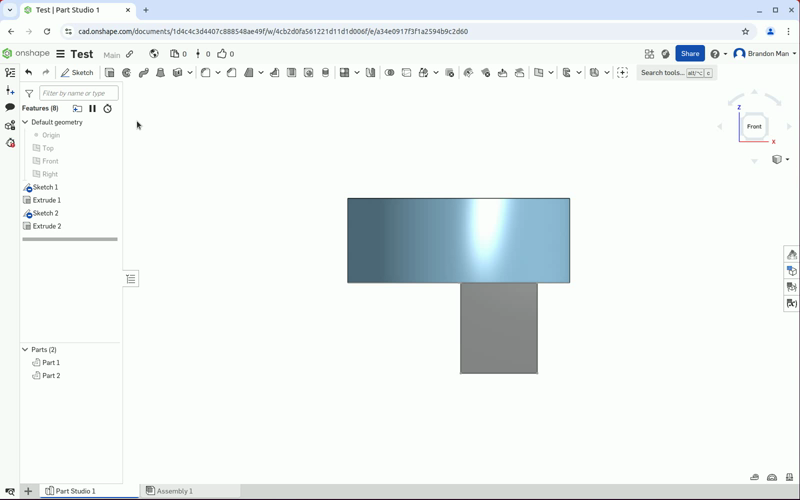
key(shift+7)
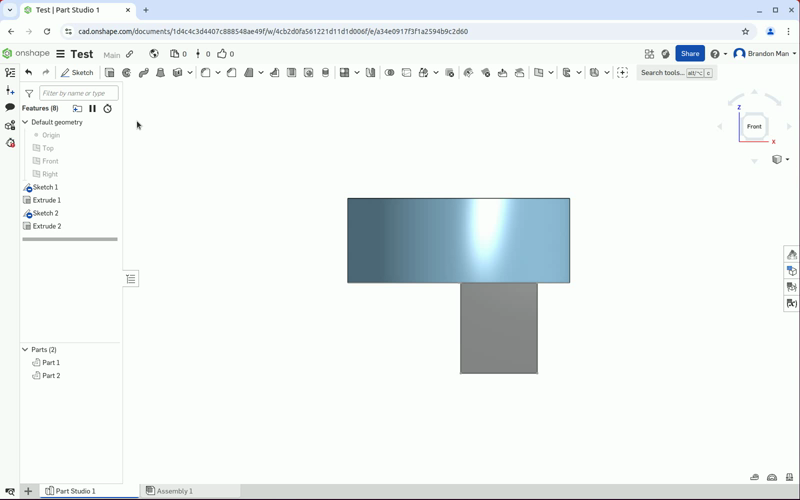
key(left, 2)
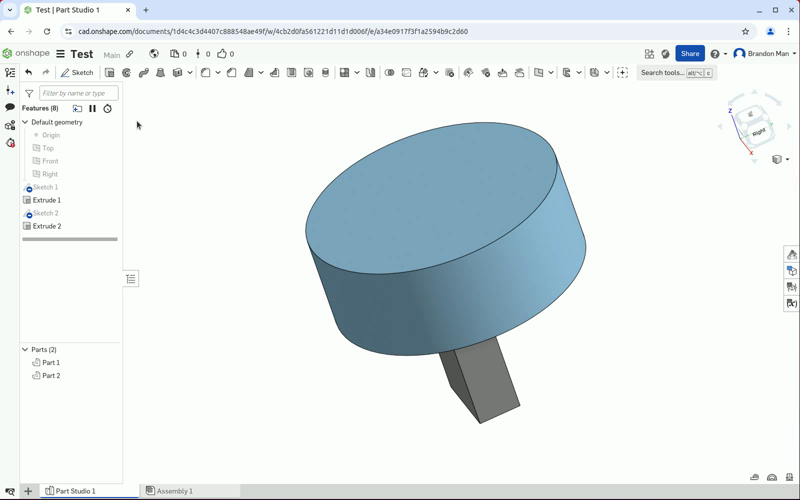
key(down, 2)
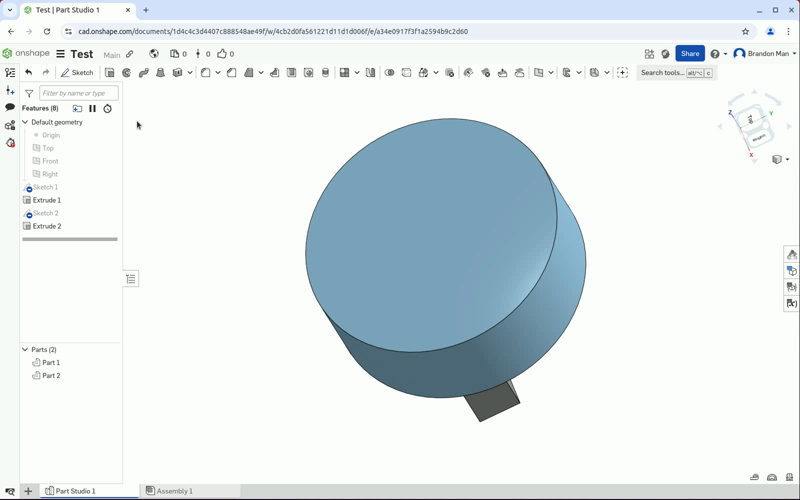
key(up, 2)
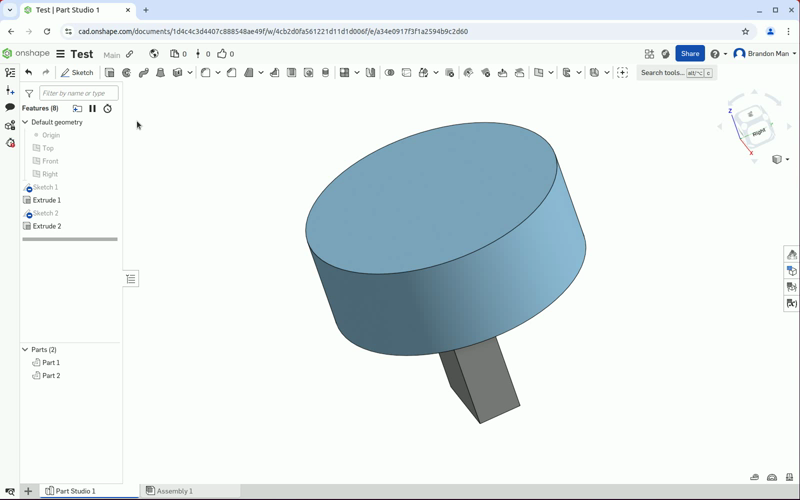
key(right, 2)
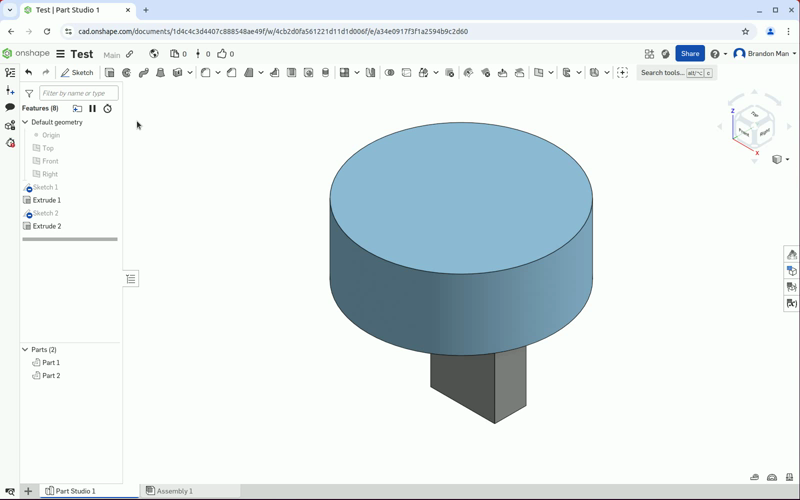
mouse_move(73, 189)
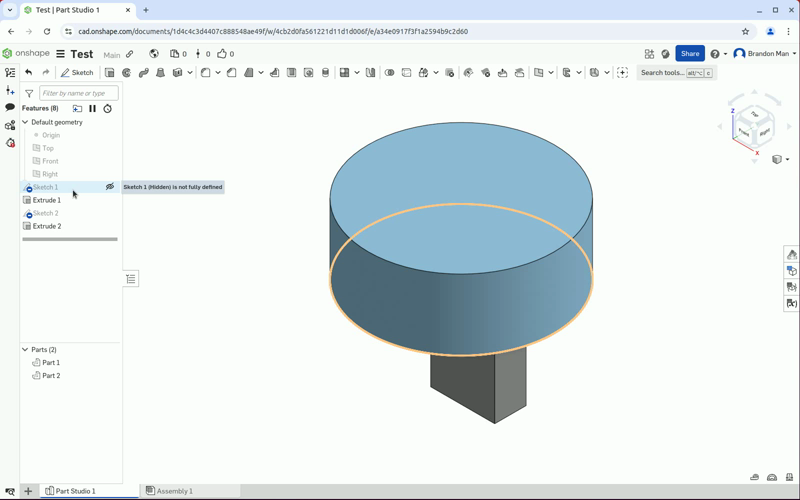
click(73, 189)